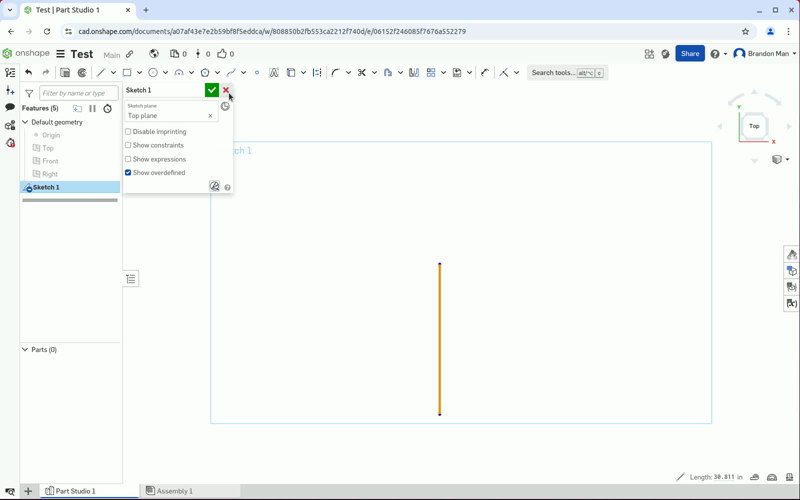
key(shift+h)
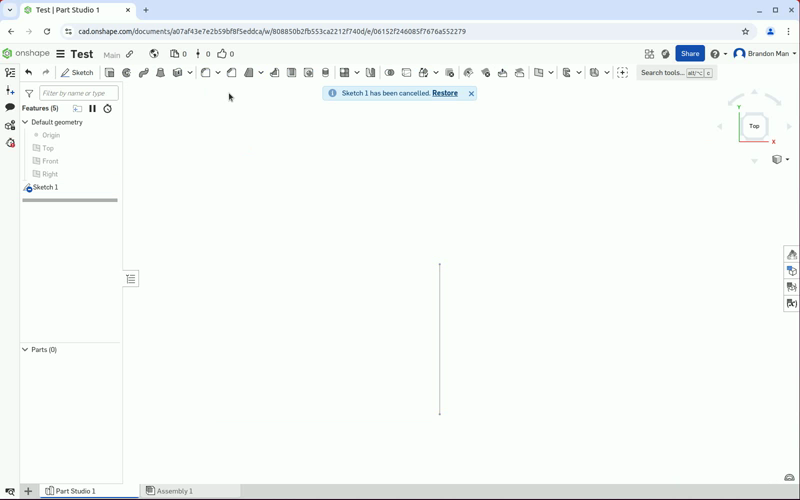
key(shift+s)
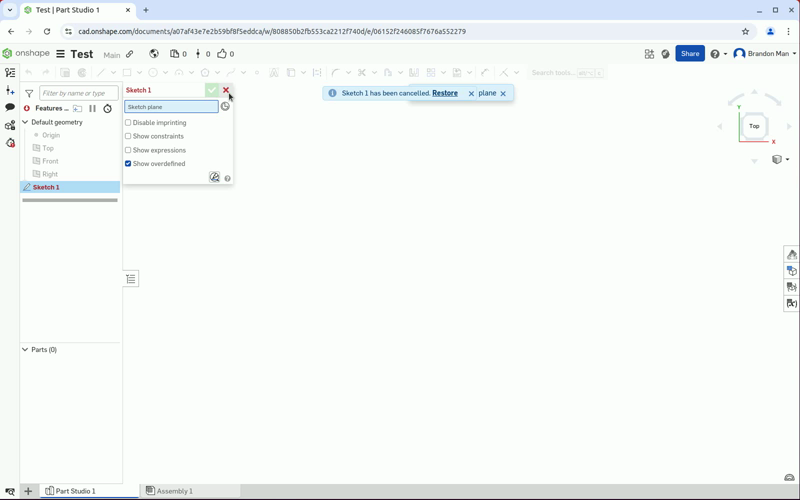
mouse_move(73, 150)
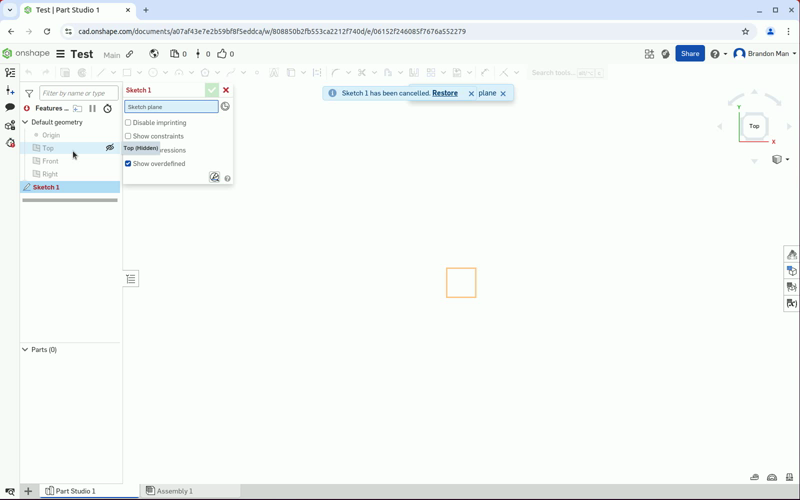
click(73, 150)
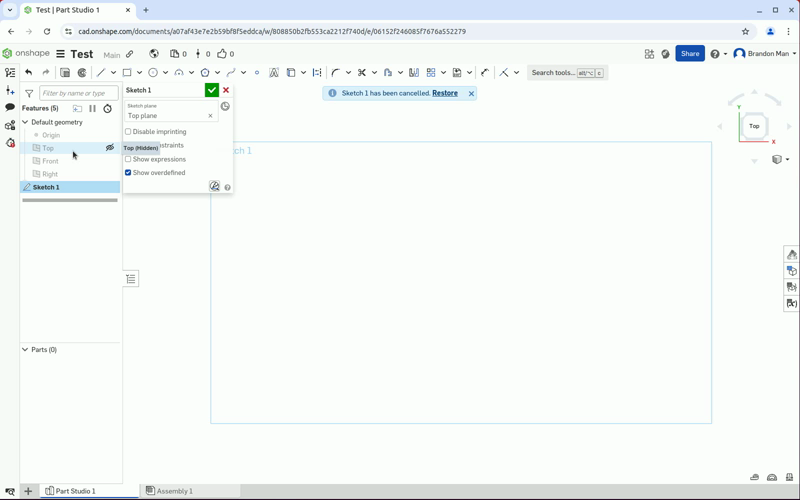
mouse_move(73, 352)
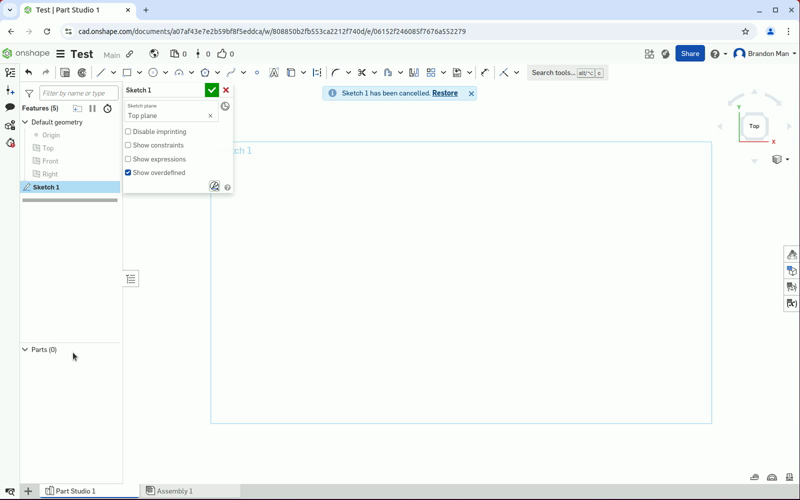
key(y)
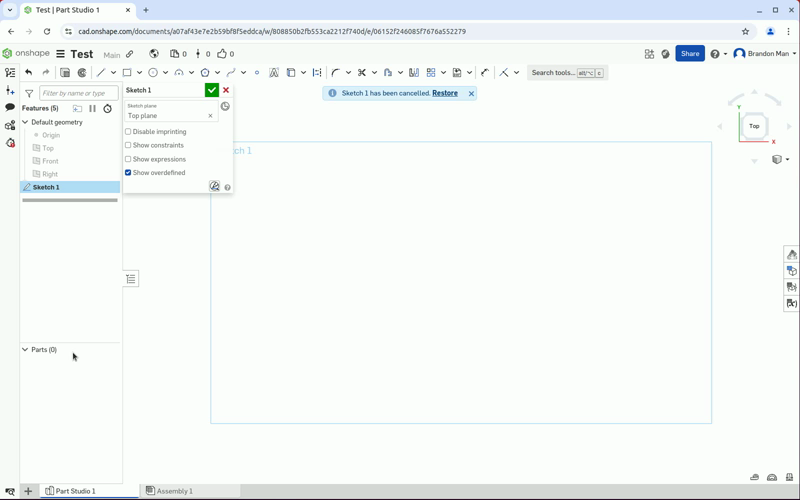
key(c)
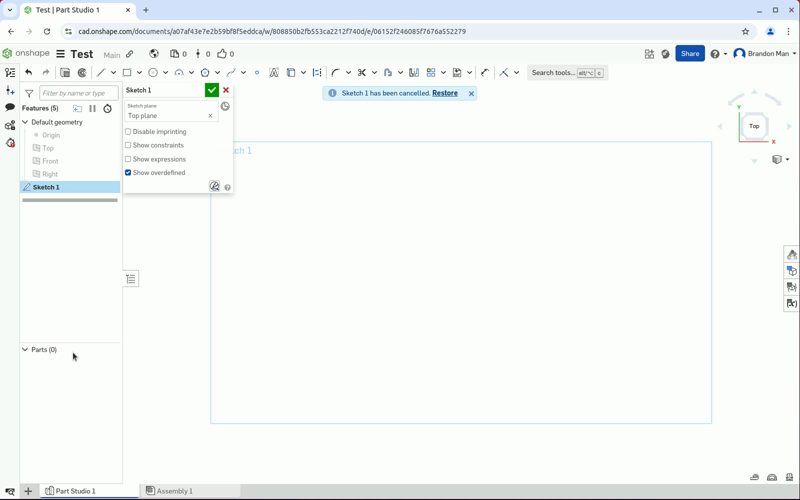
key_down(shift)
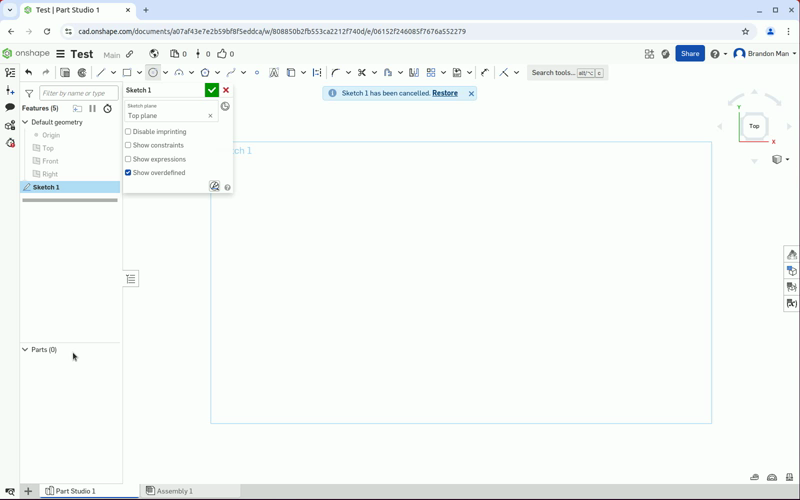
mouse_move(413, 237)
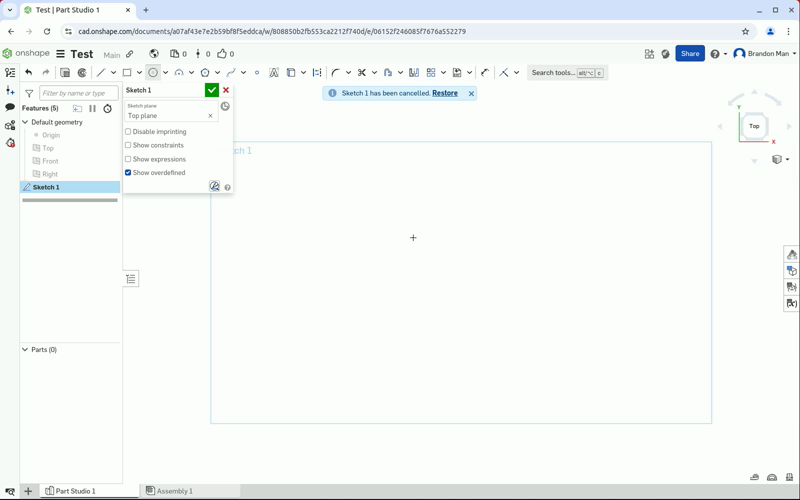
click(413, 237)
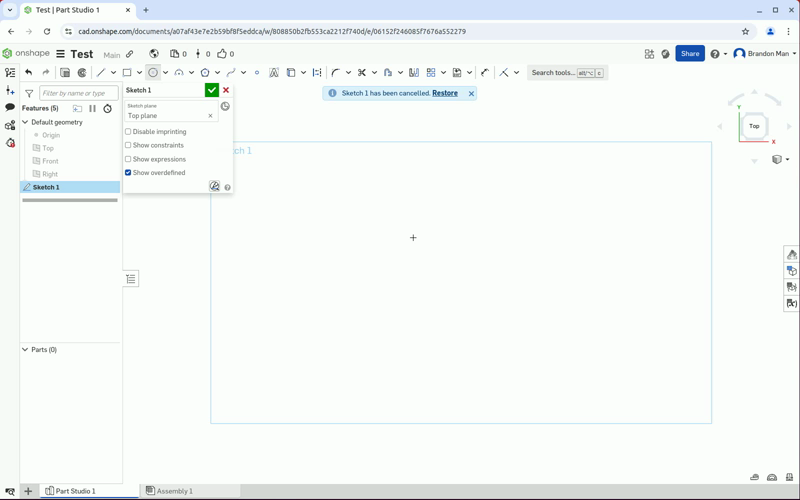
key_up(shift)
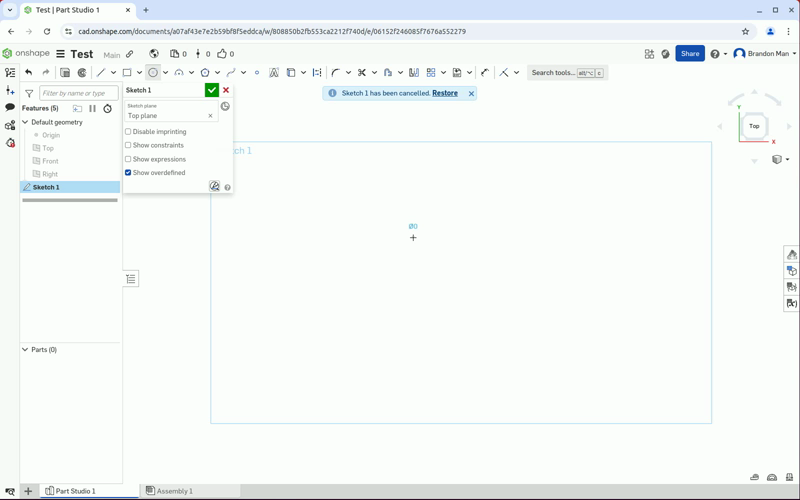
mouse_move(478, 237)
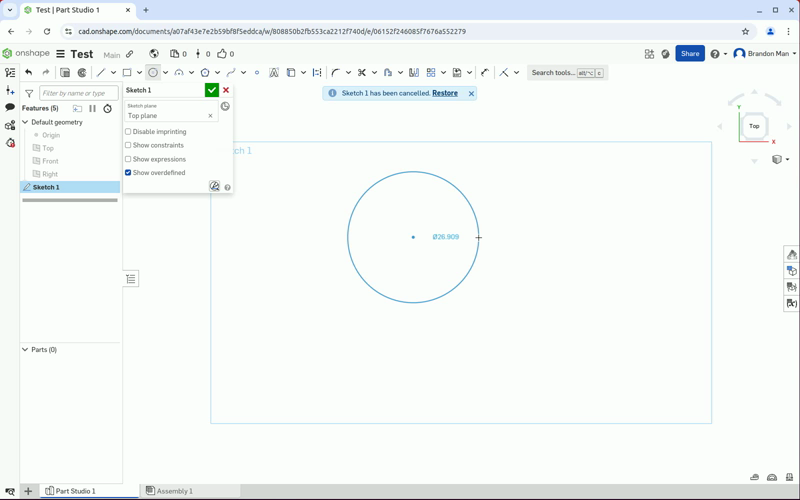
click(478, 237)
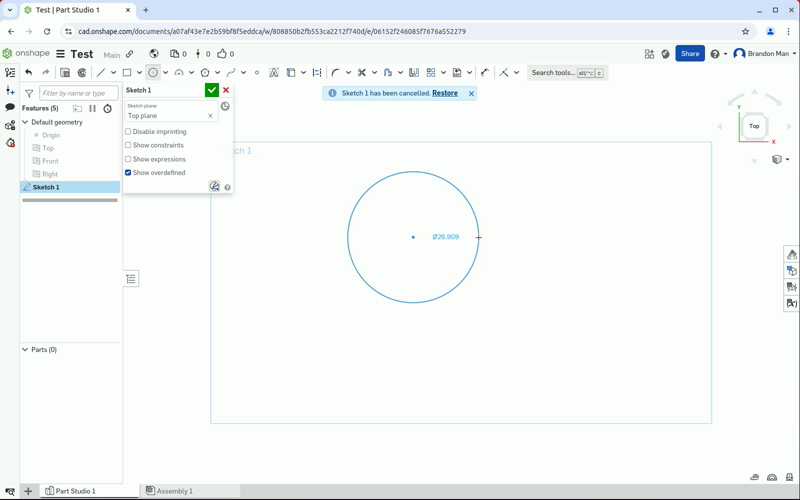
key(esc)
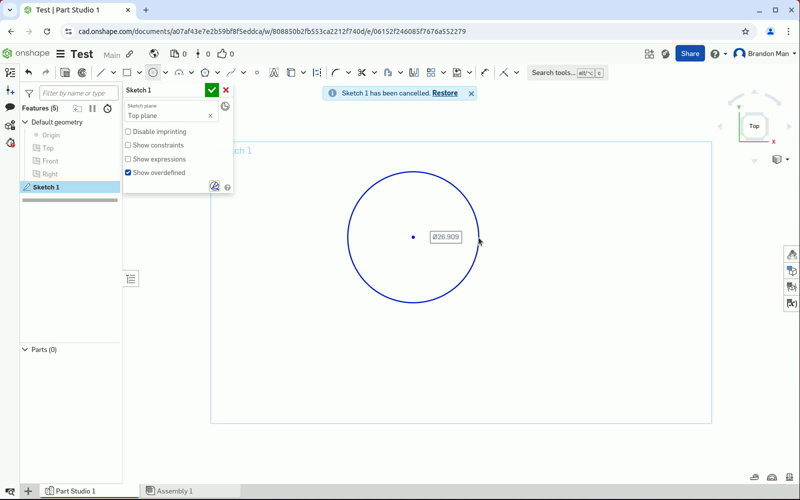
key(c)
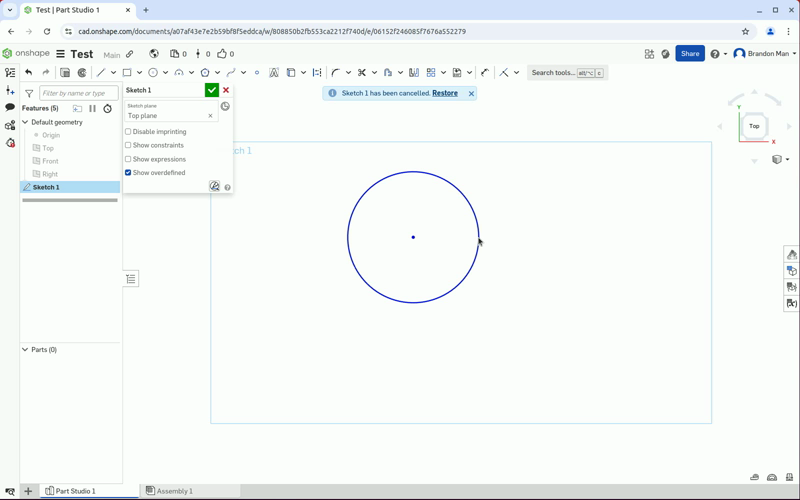
key_down(shift)
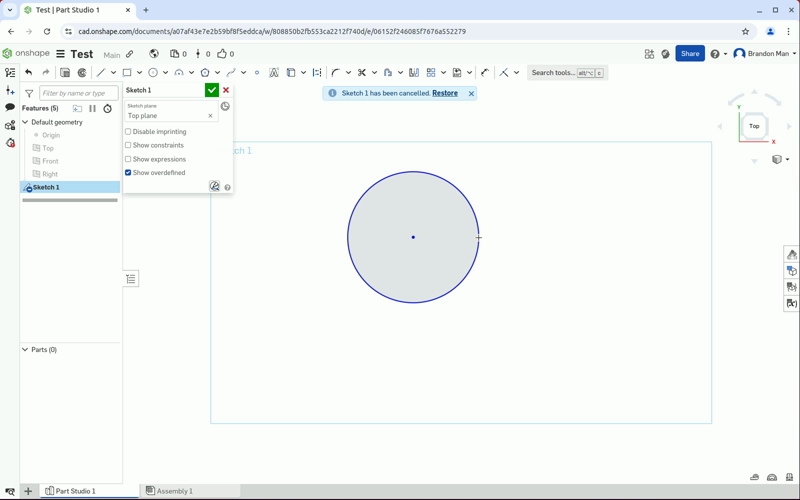
mouse_move(413, 237)
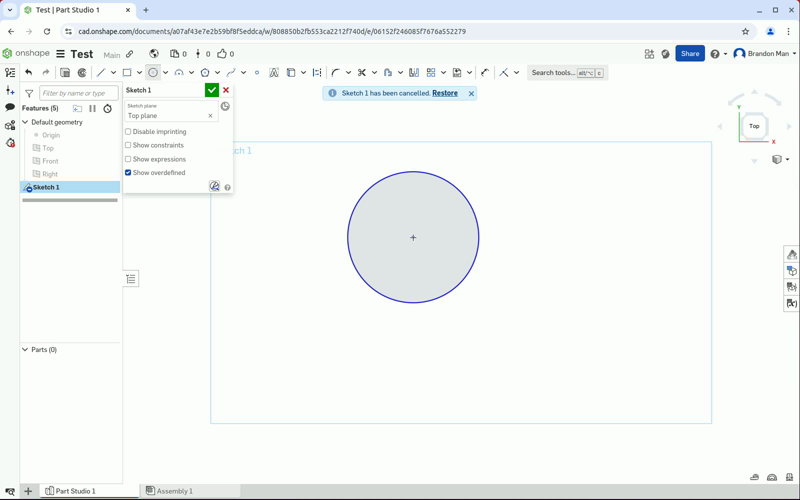
click(413, 237)
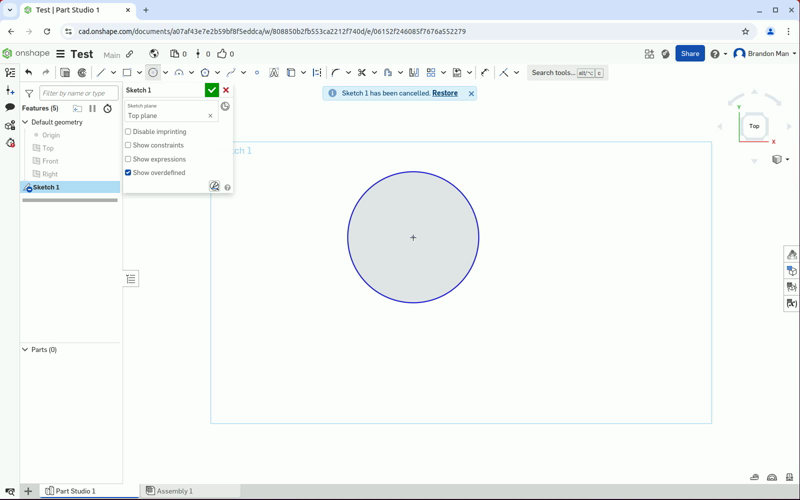
key_up(shift)
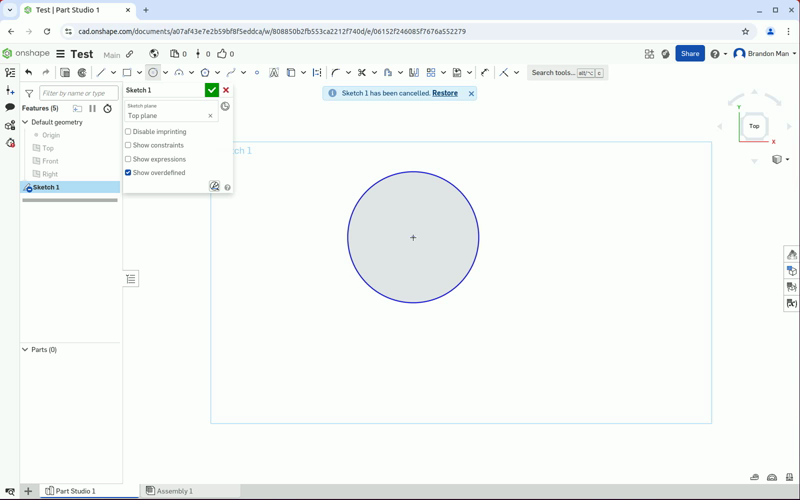
mouse_move(474, 237)
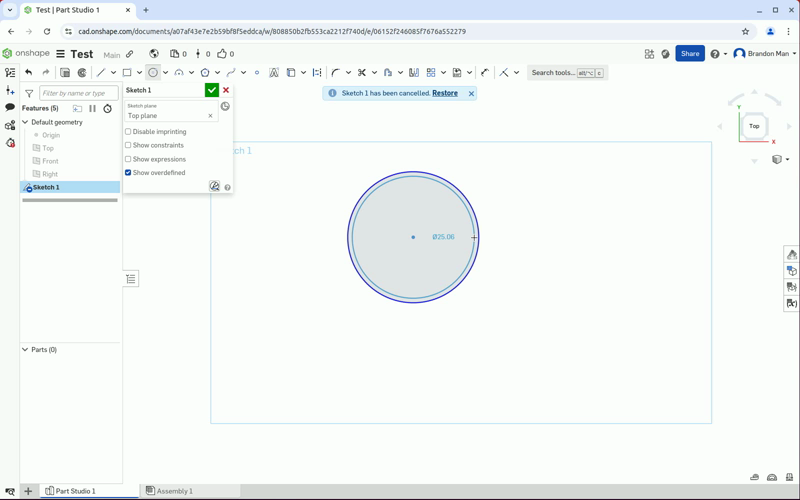
scroll(6)
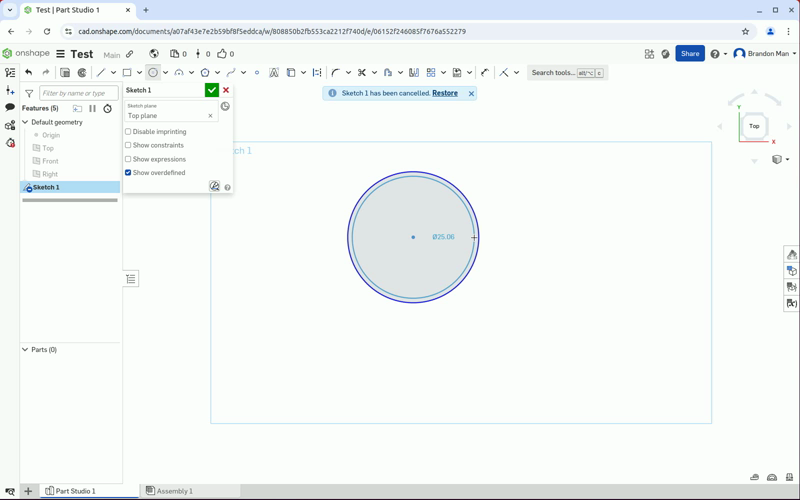
scroll(6)
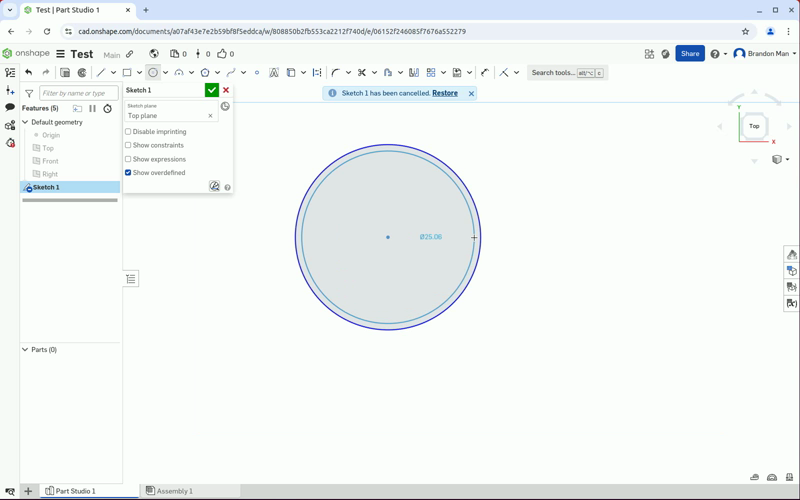
scroll(6)
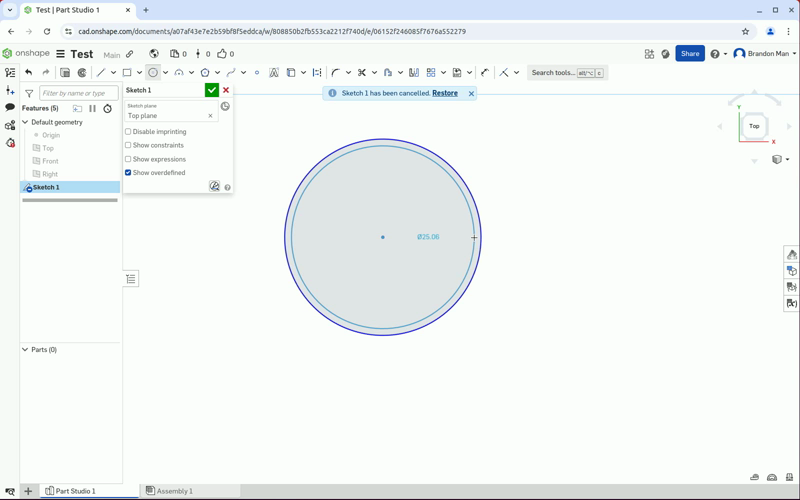
scroll(6)
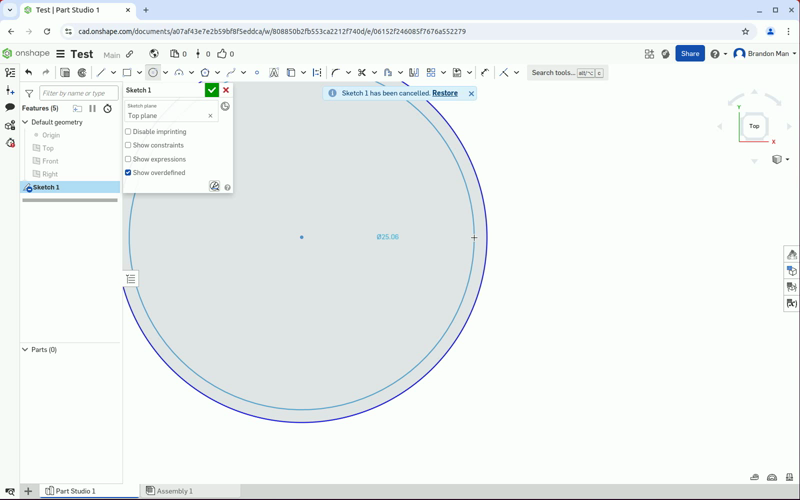
scroll(6)
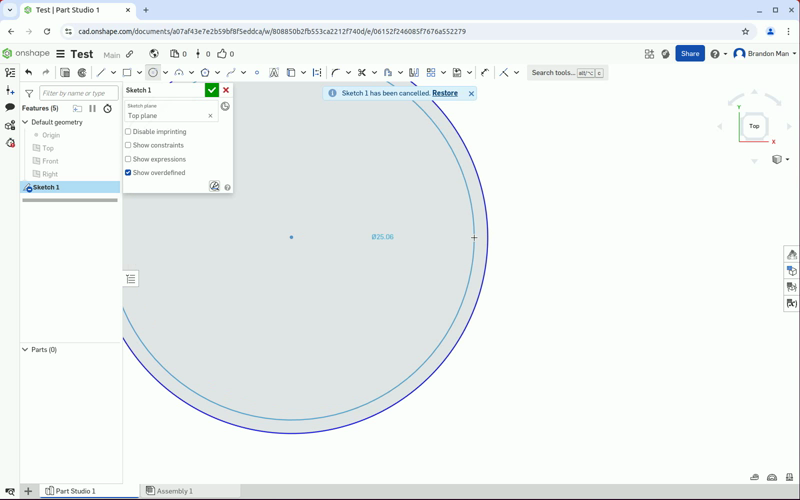
scroll(6)
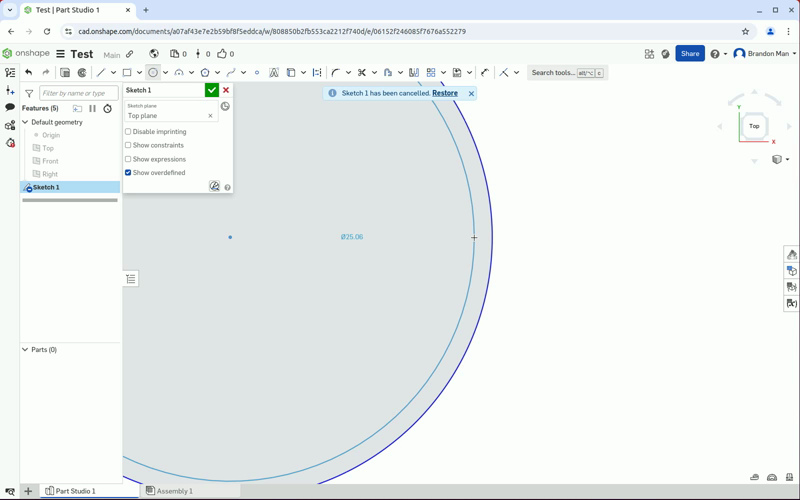
scroll(6)
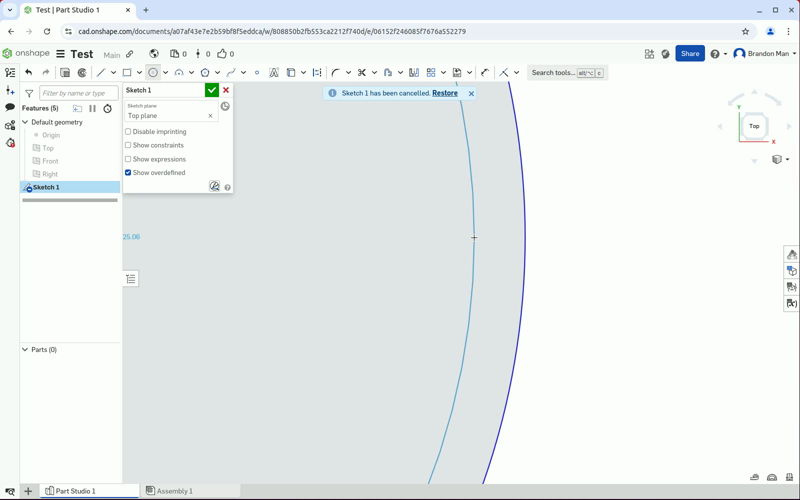
click(474, 237)
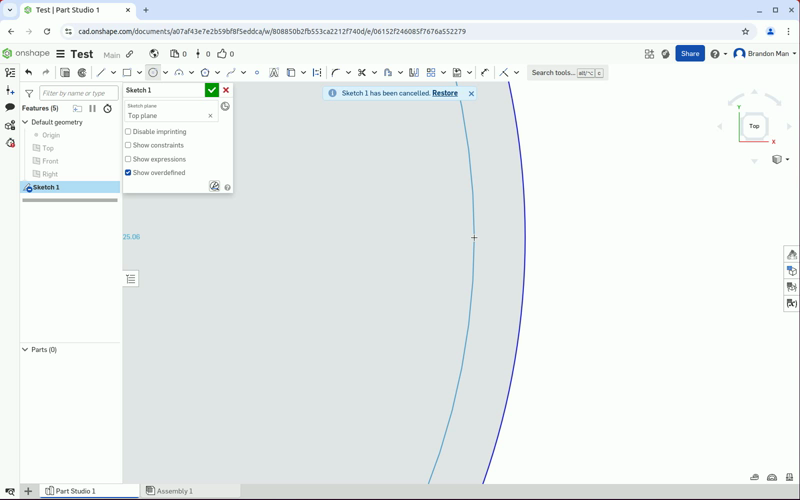
scroll(-6)
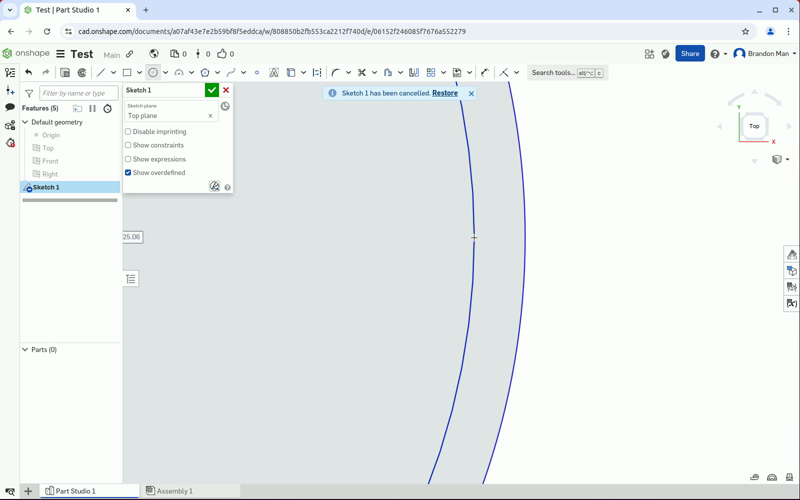
scroll(-6)
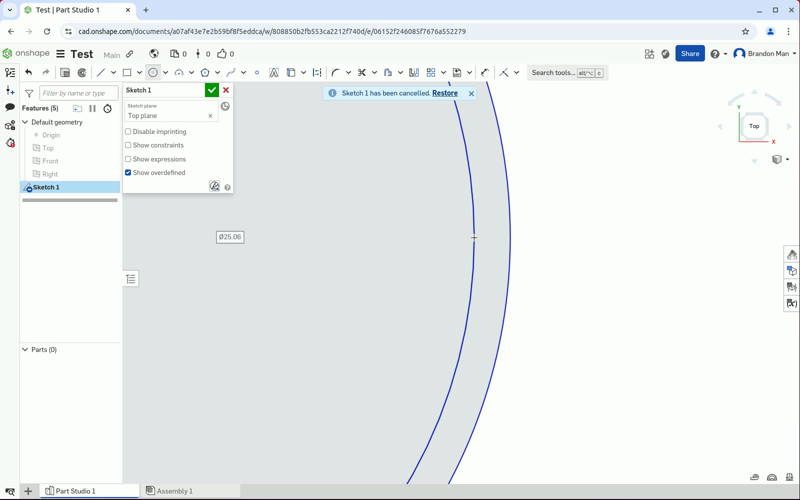
scroll(-6)
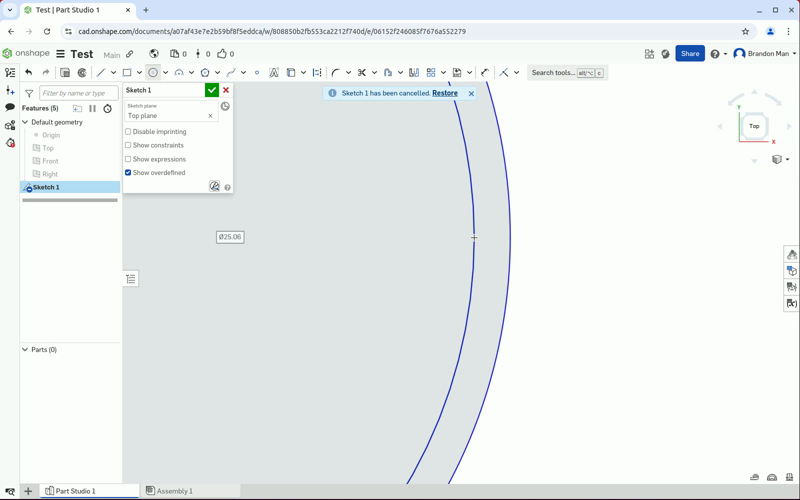
scroll(-6)
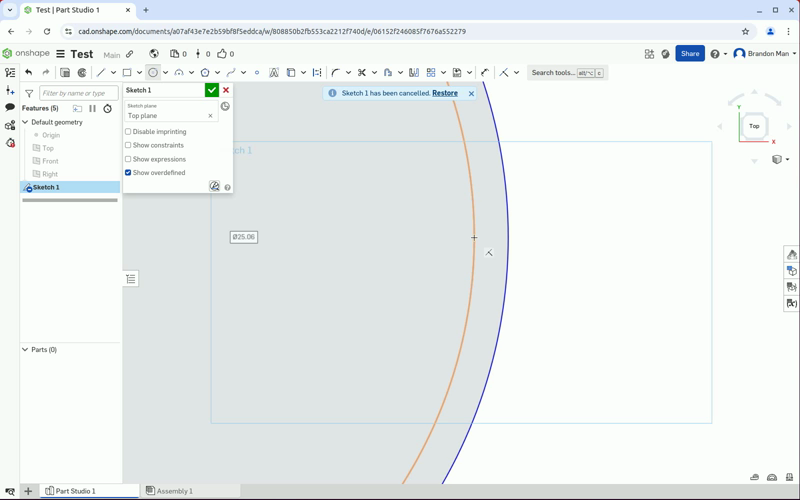
scroll(-6)
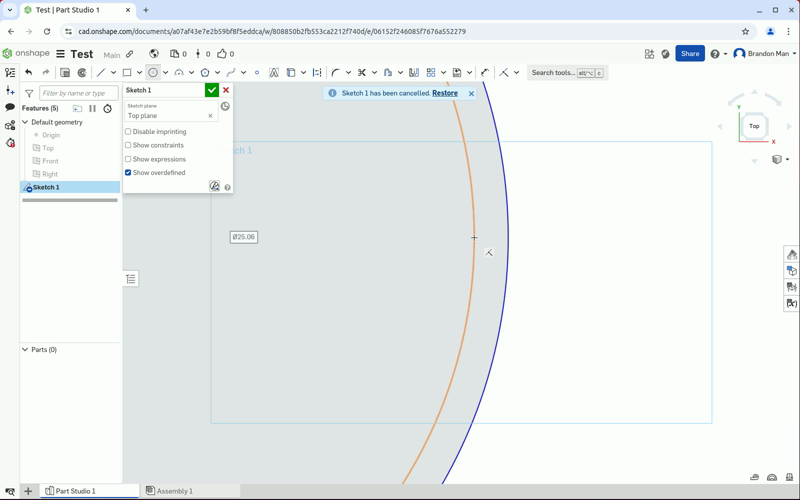
scroll(-6)
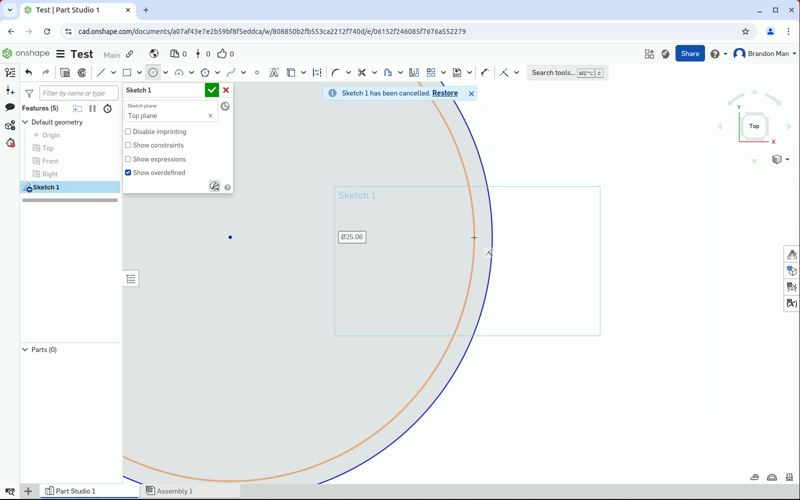
scroll(-6)
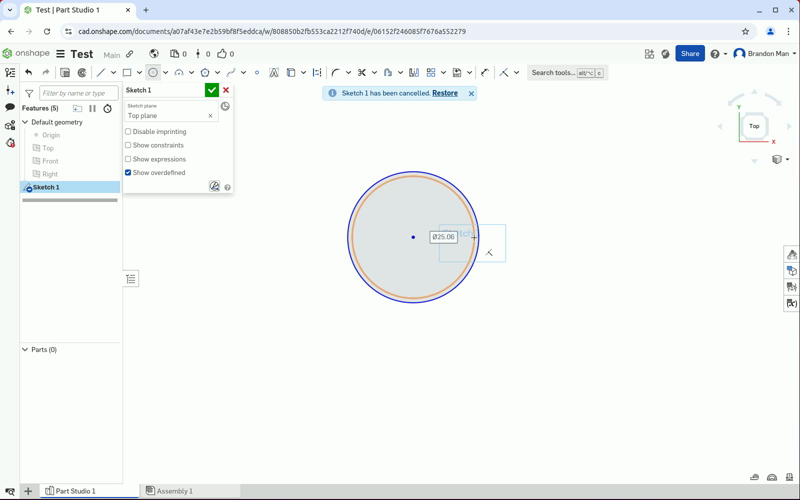
key(esc)
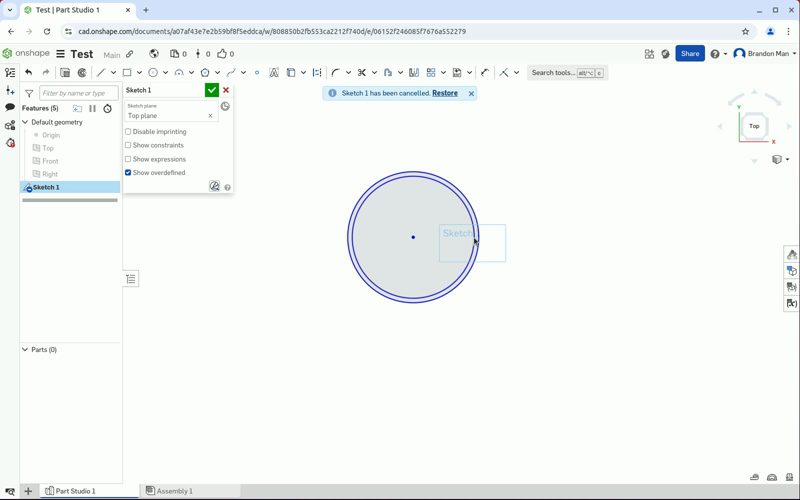
mouse_move(462, 276)
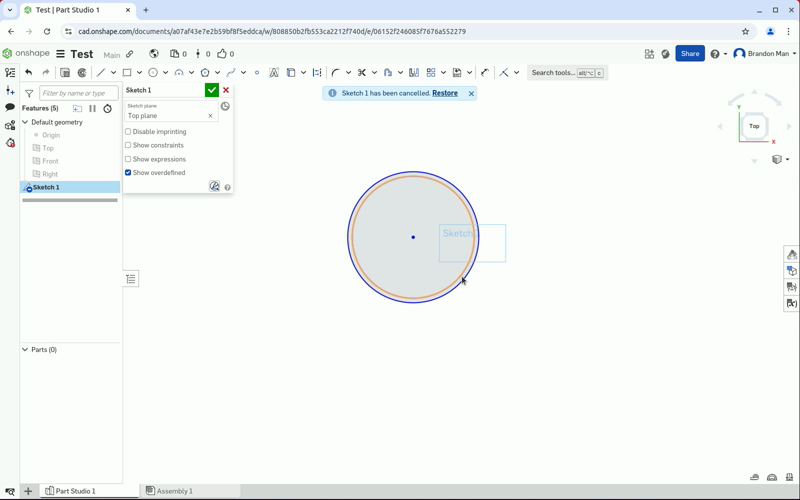
scroll(6)
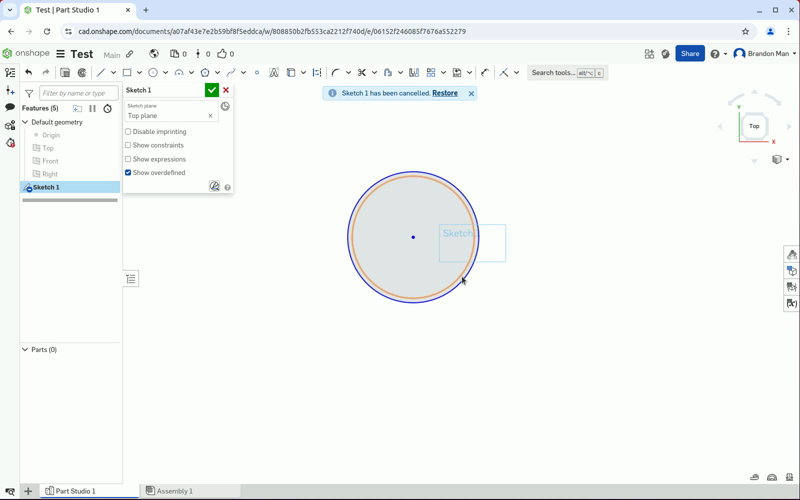
scroll(6)
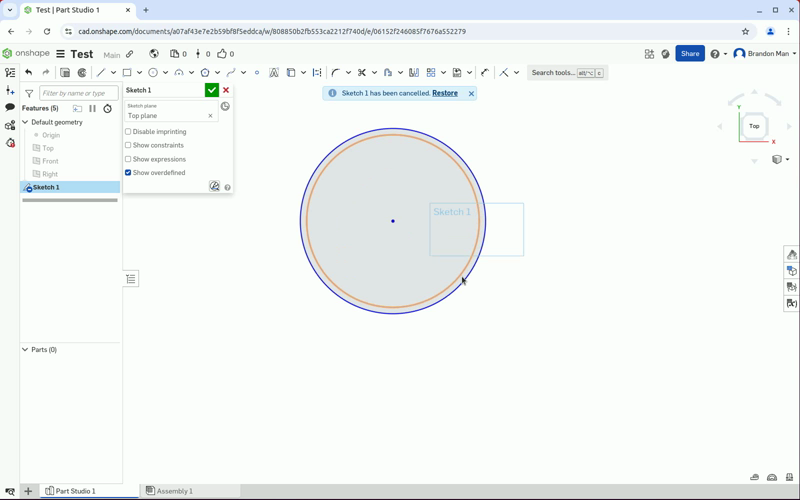
scroll(6)
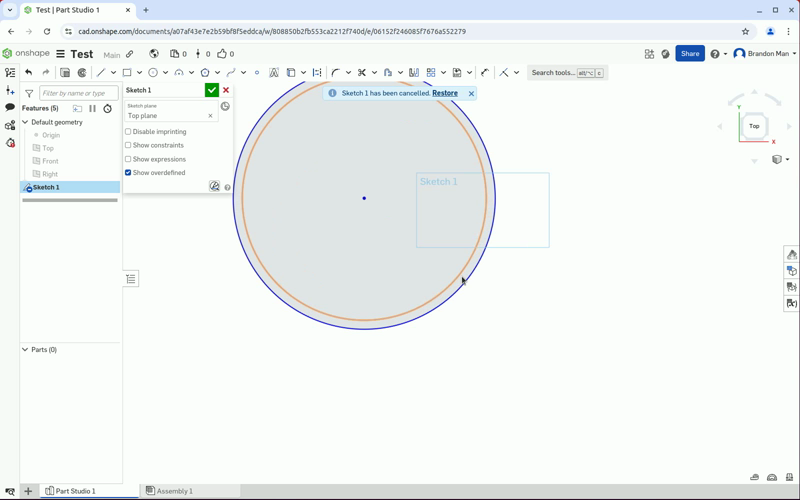
scroll(6)
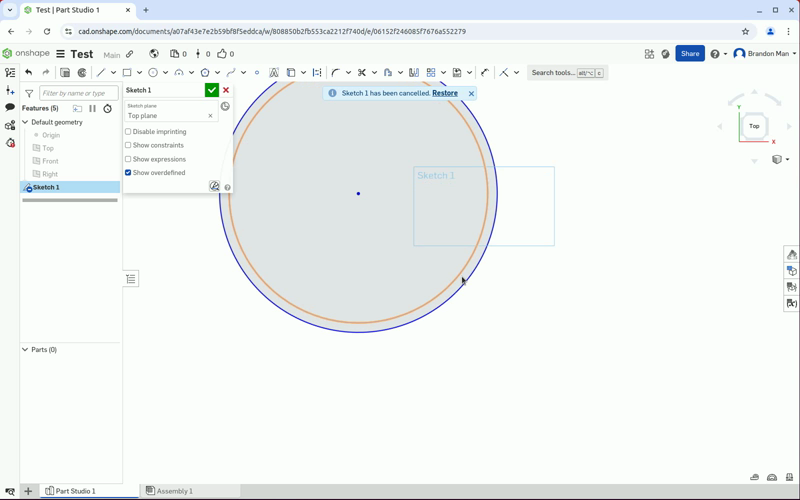
scroll(6)
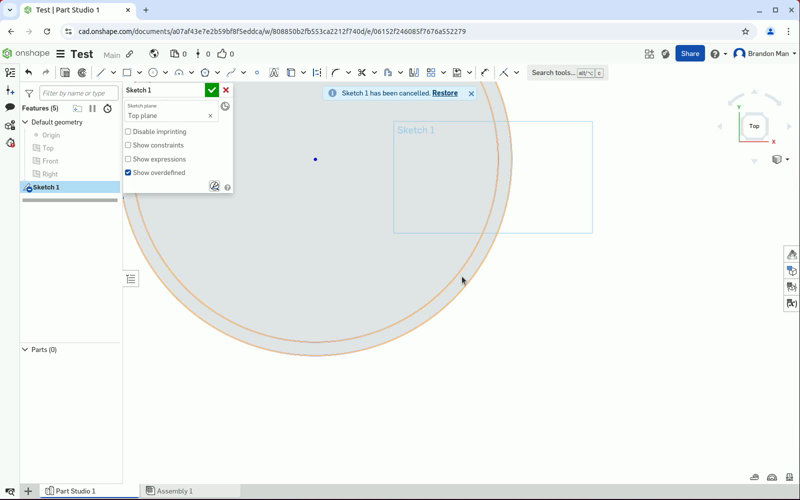
scroll(6)
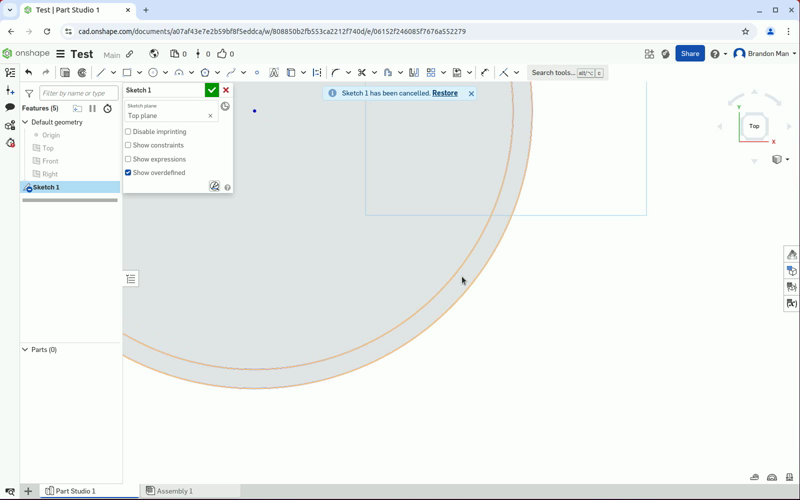
scroll(6)
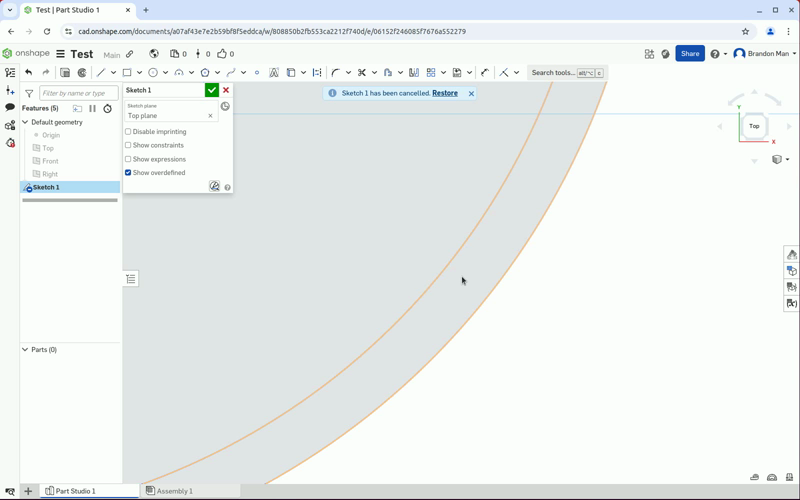
click(462, 276)
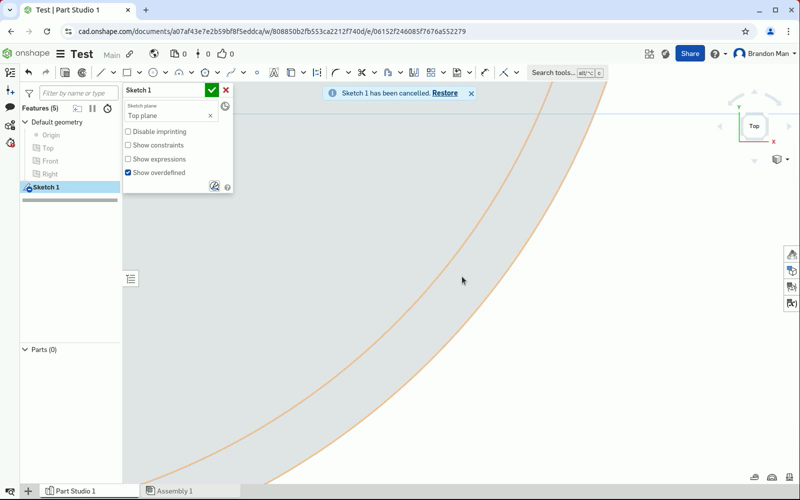
scroll(-6)
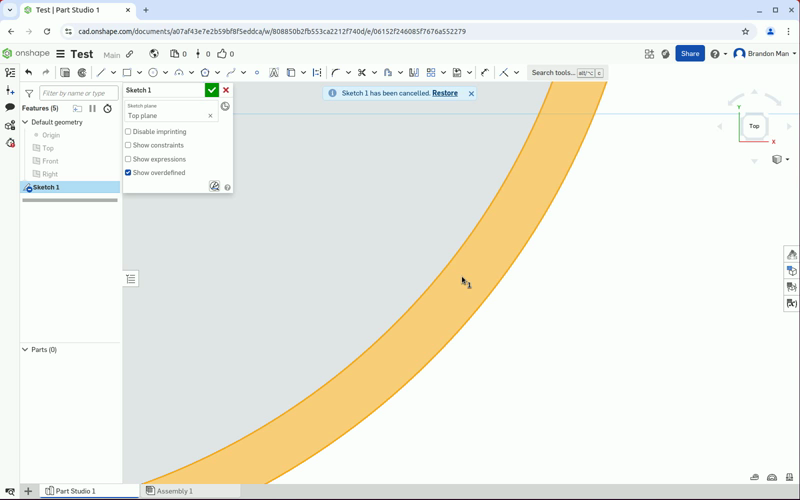
scroll(-6)
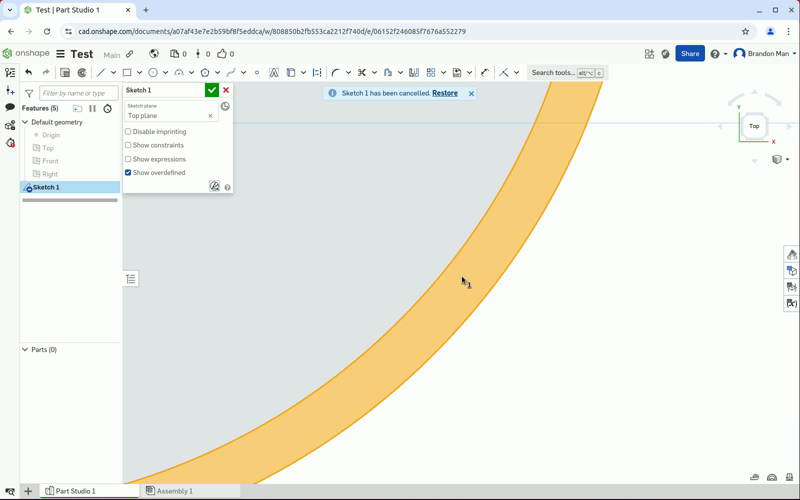
scroll(-6)
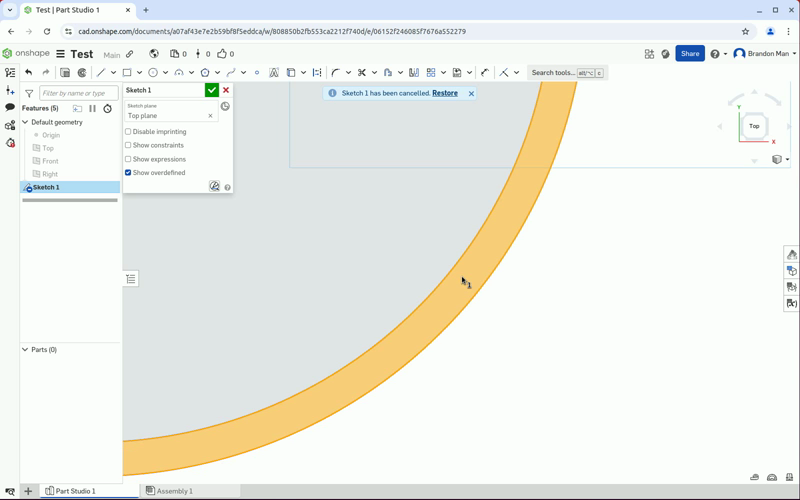
scroll(-6)
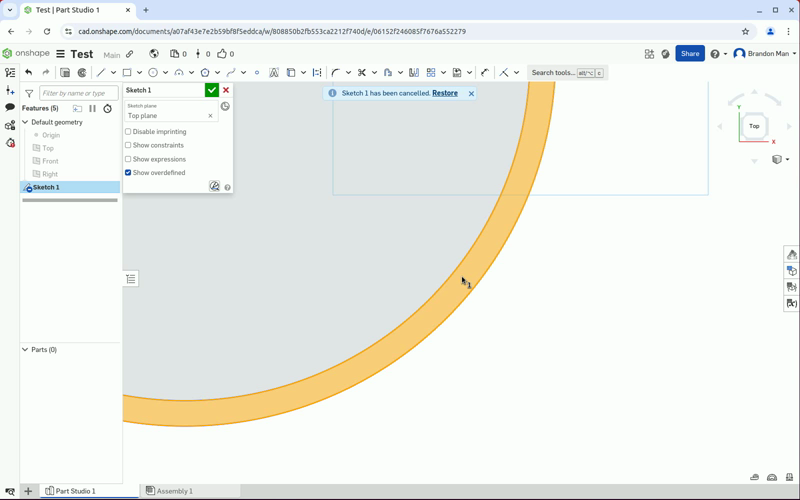
scroll(-6)
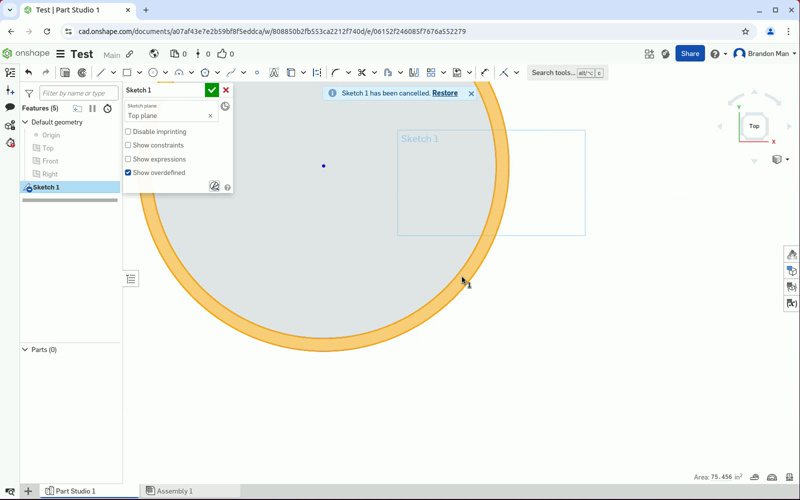
scroll(-6)
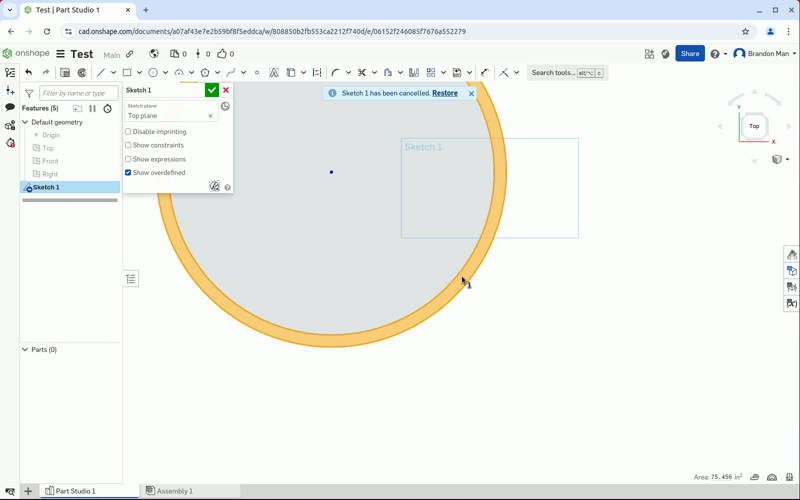
scroll(-6)
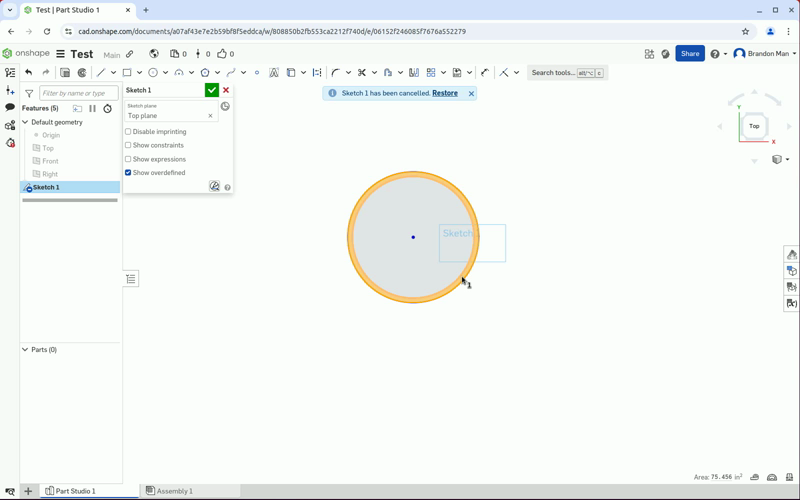
mouse_move(73, 352)
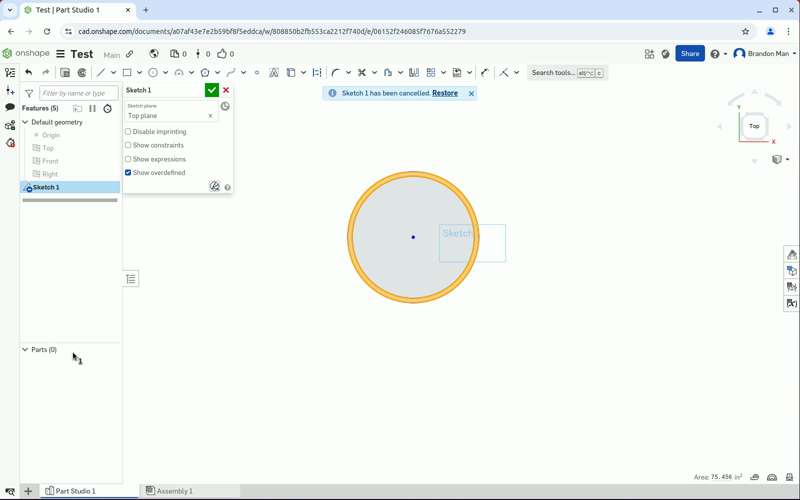
key(shift+y)
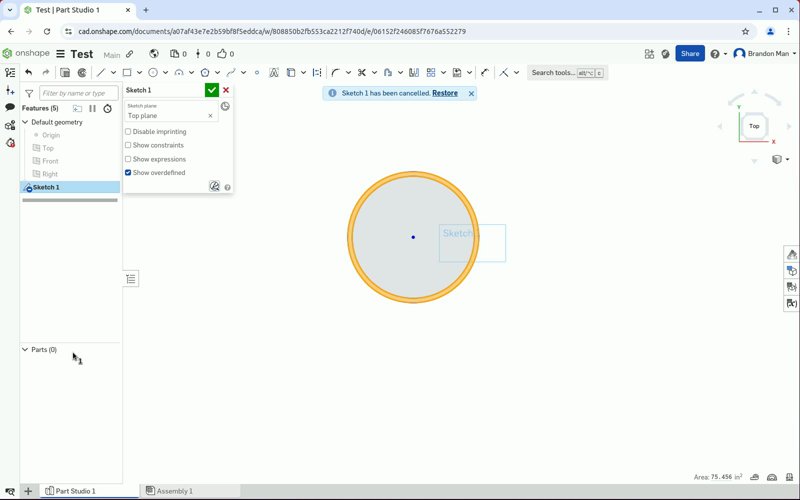
key(shift+e)
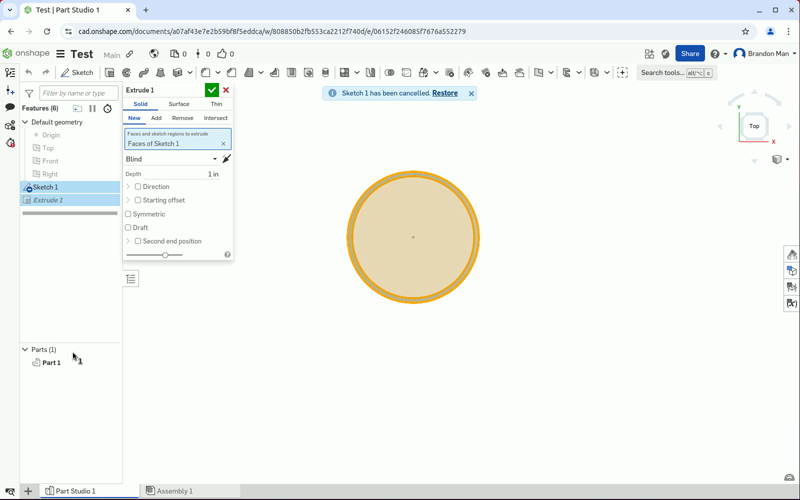
mouse_move(143, 106)
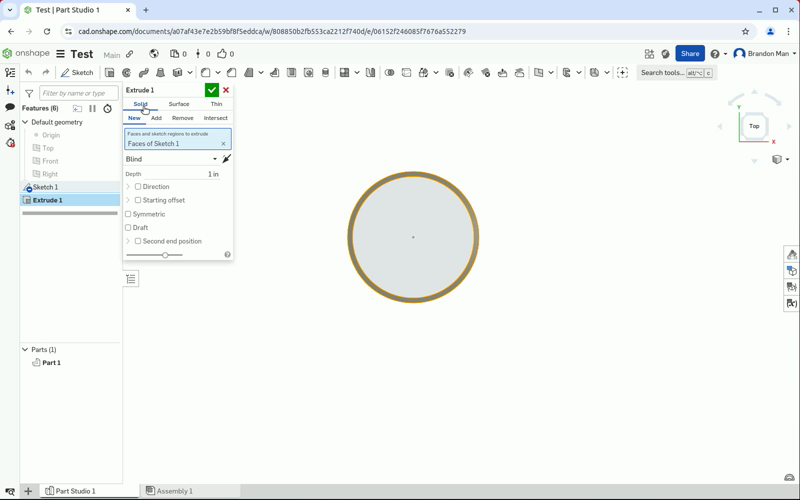
click(143, 106)
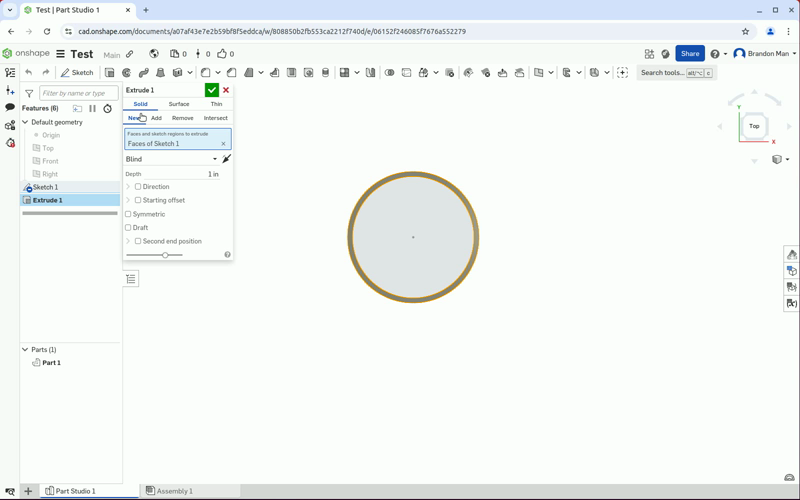
mouse_move(137, 120)
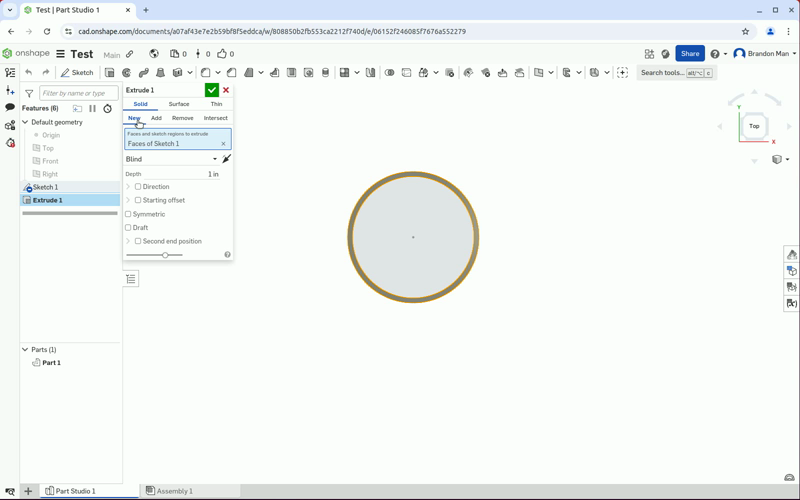
click(137, 120)
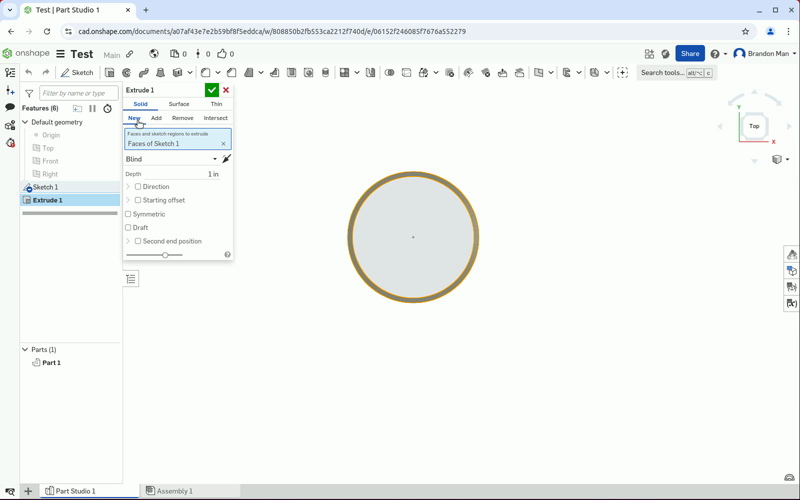
key(tab, 4)
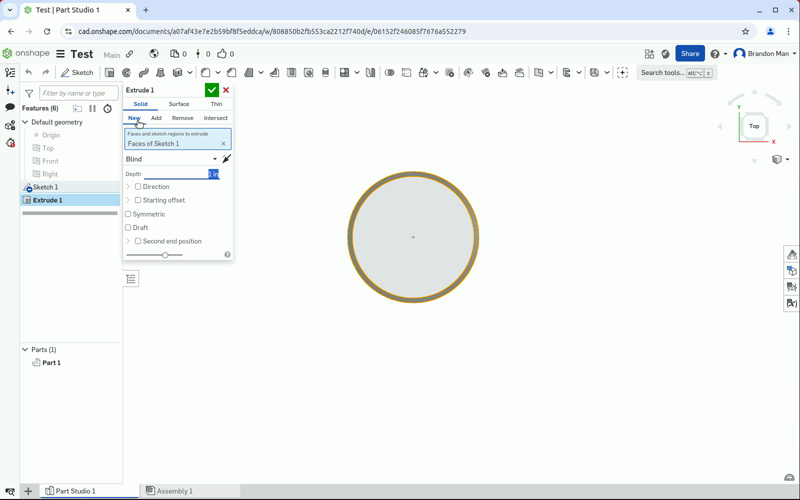
text(19.738)
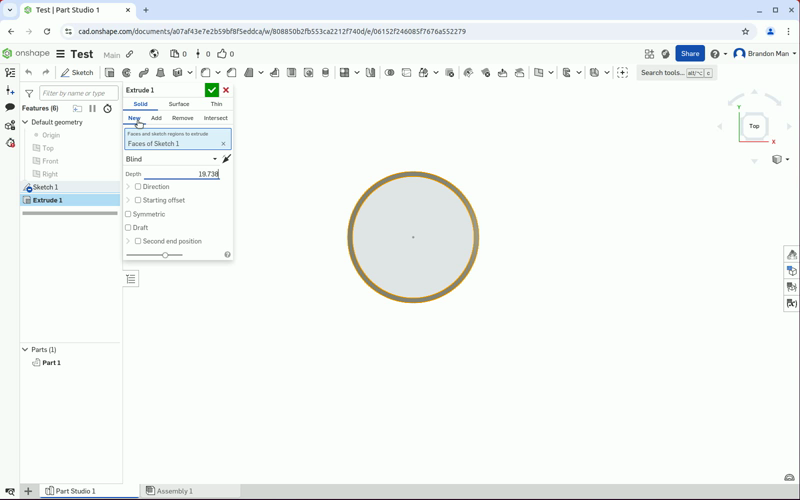
key(enter)
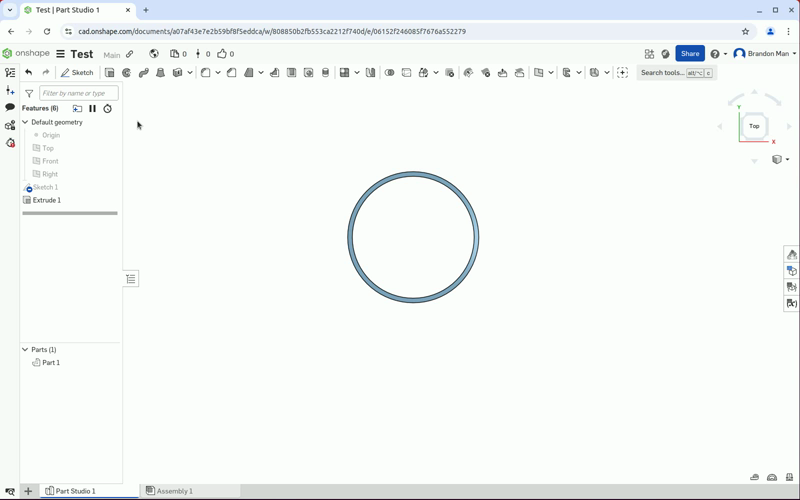
key(shift+h)
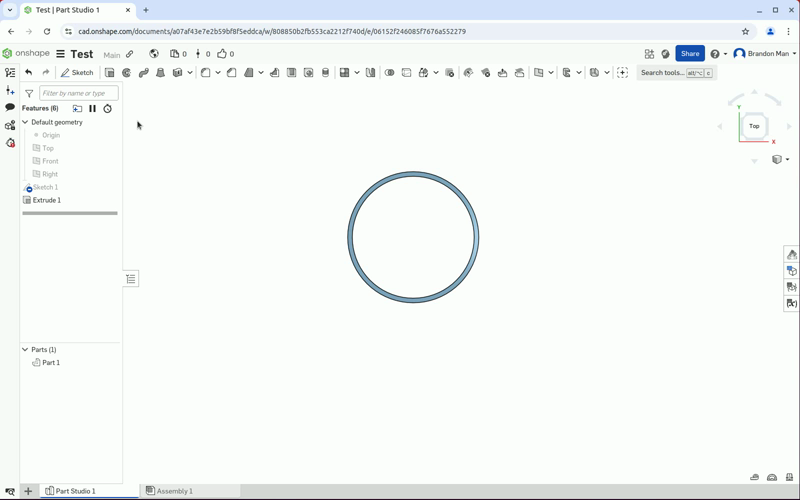
key(shift+h)
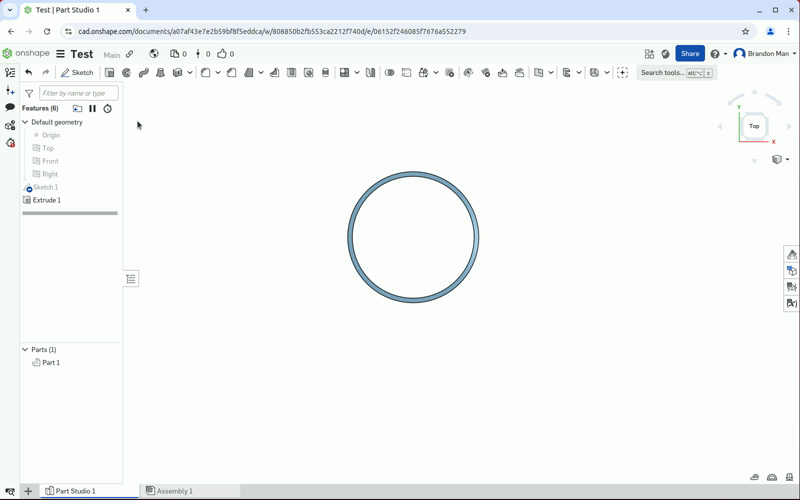
mouse_move(73, 189)
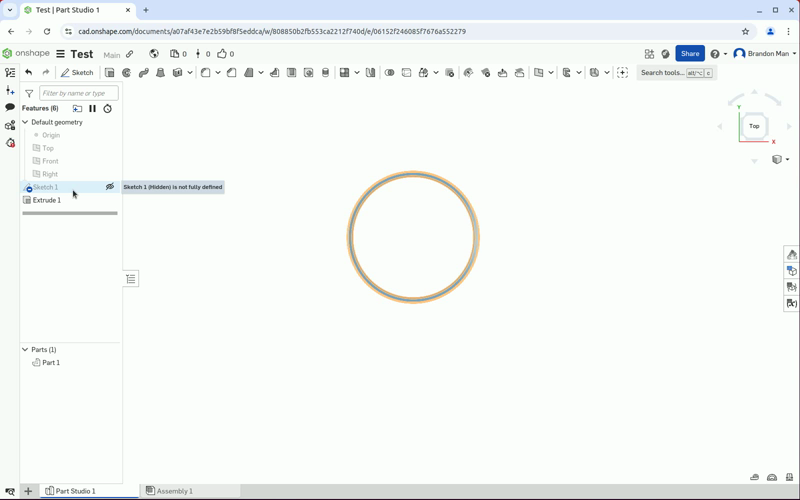
click(73, 189)
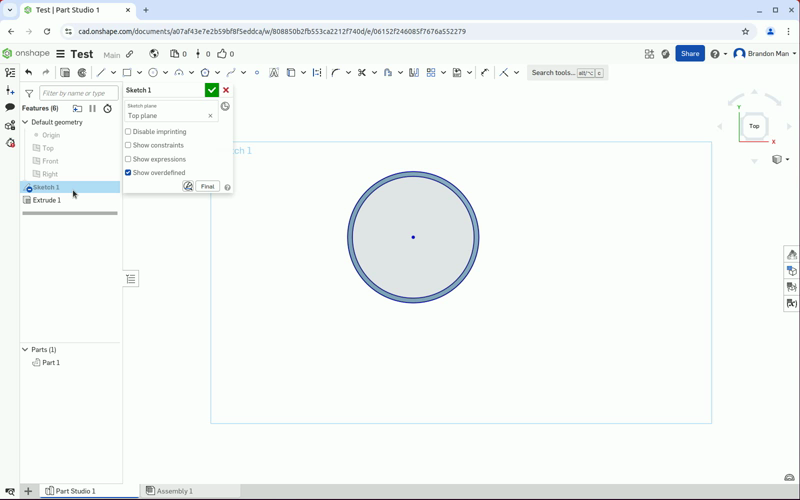
mouse_move(229, 92)
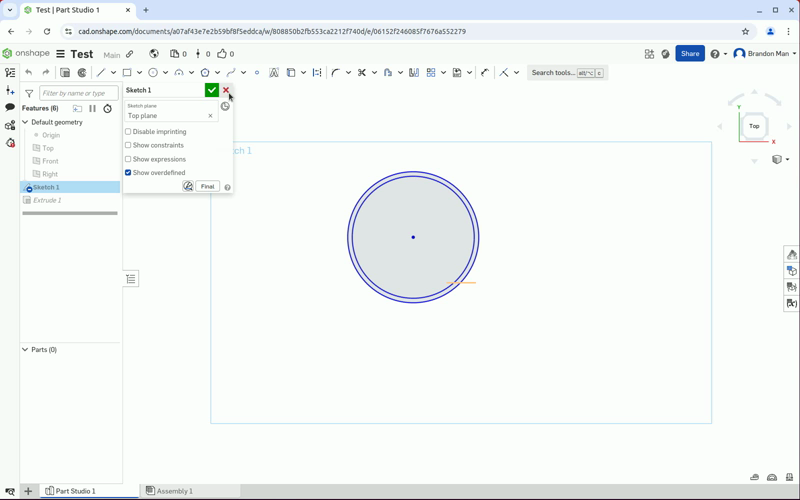
click(229, 92)
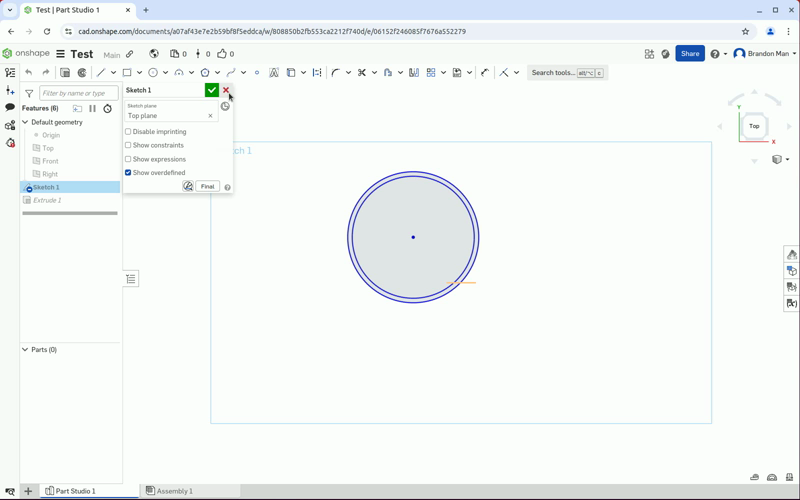
key(shift+s)
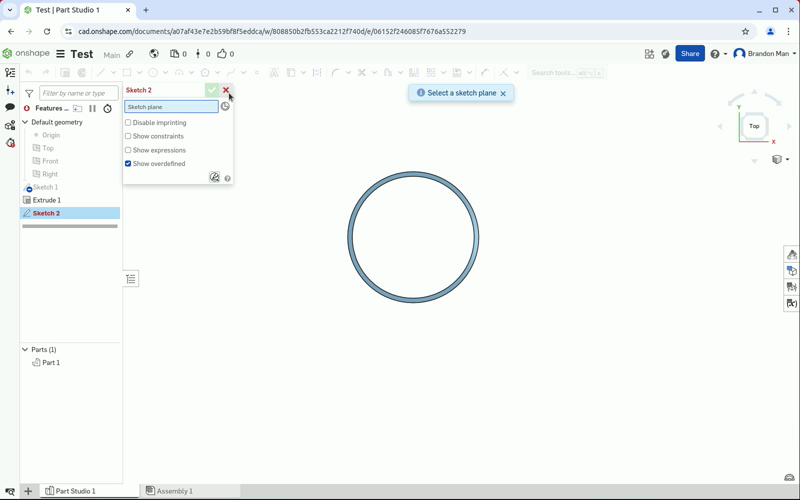
mouse_move(73, 150)
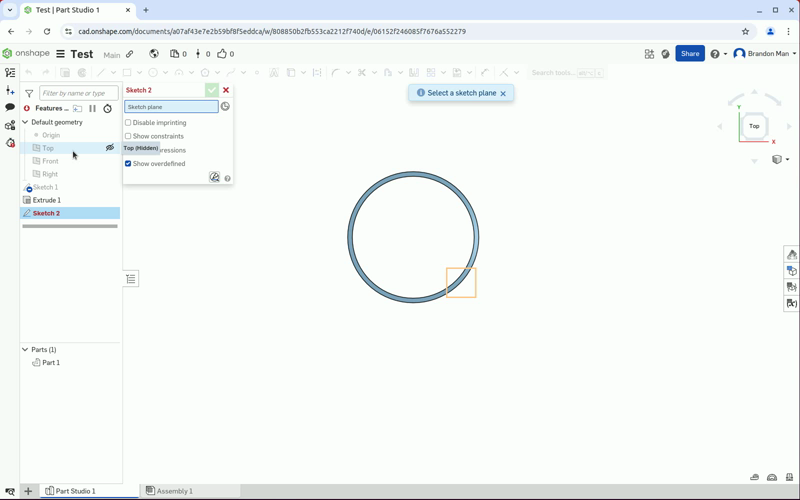
click(73, 150)
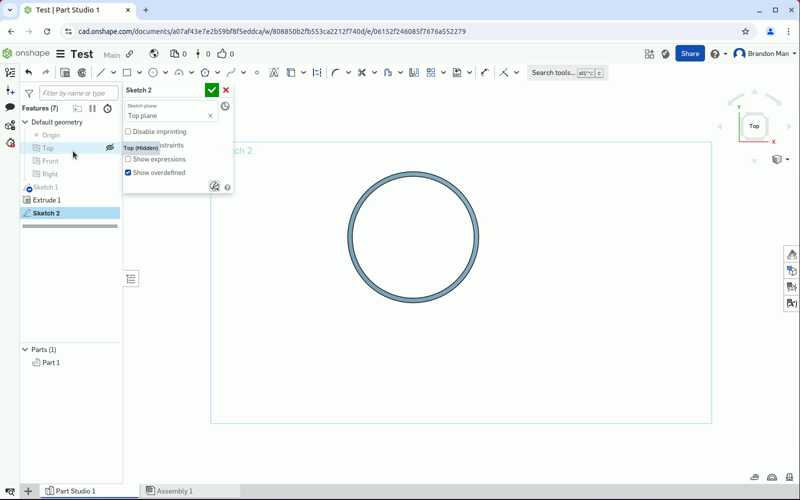
mouse_move(73, 352)
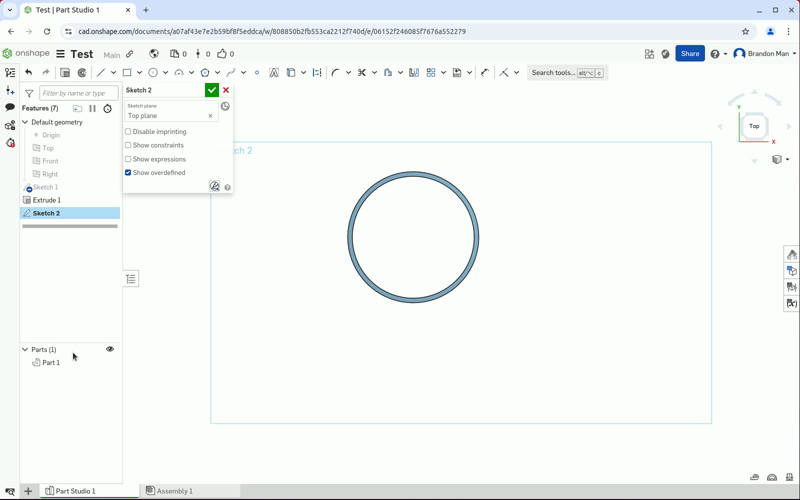
key(y)
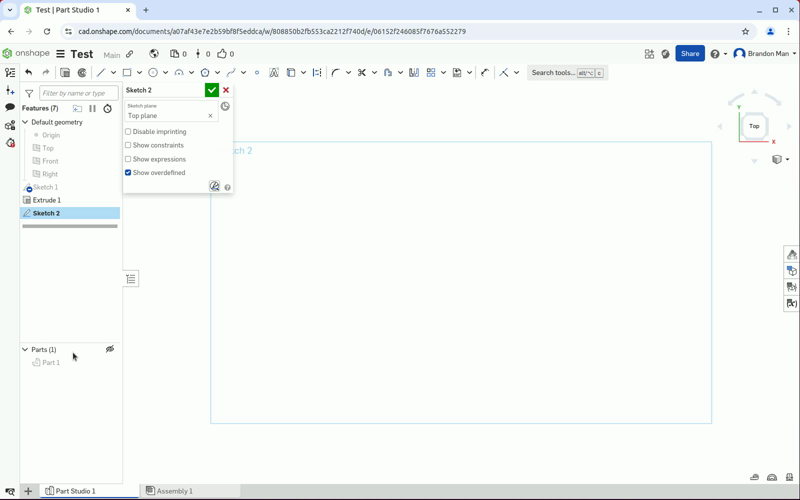
key(c)
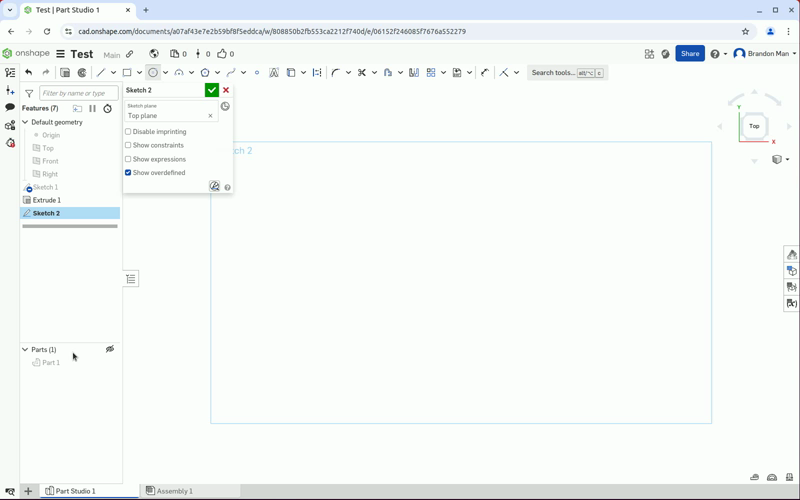
key_down(shift)
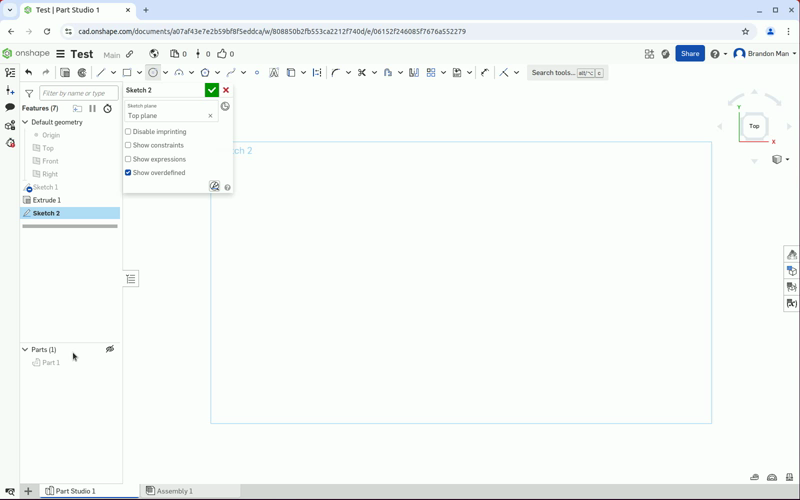
mouse_move(412, 237)
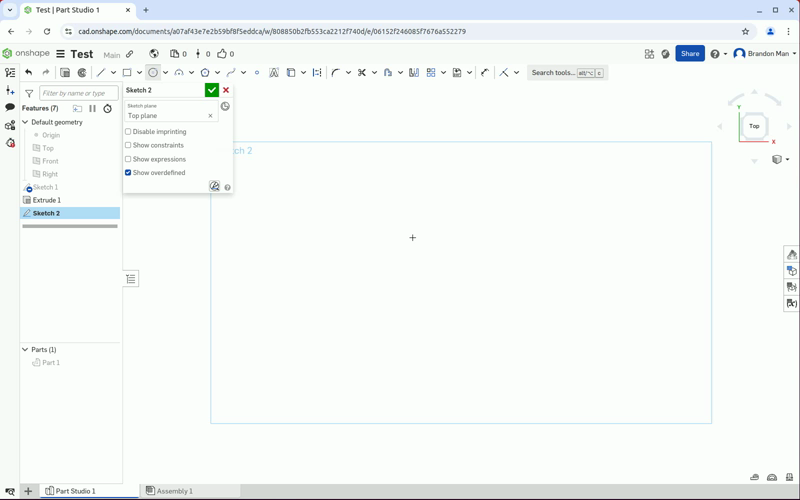
click(412, 237)
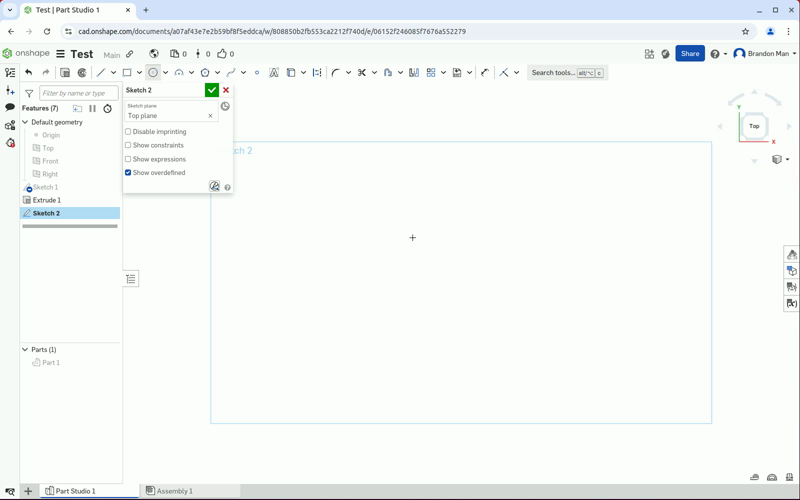
key_up(shift)
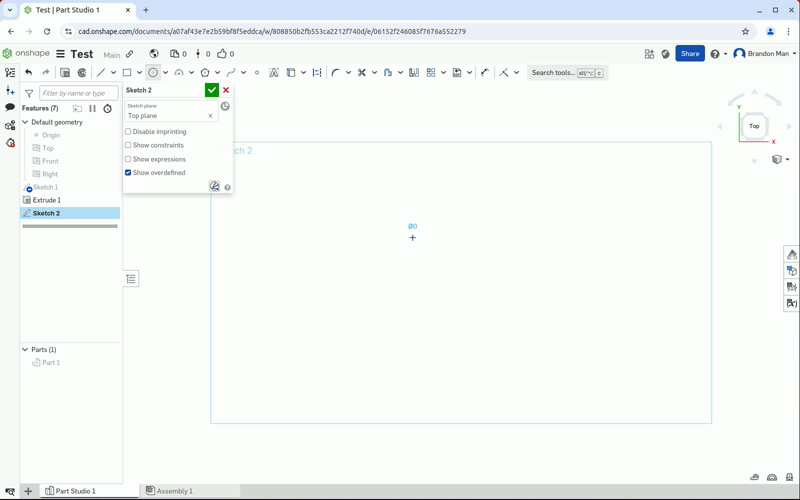
mouse_move(473, 237)
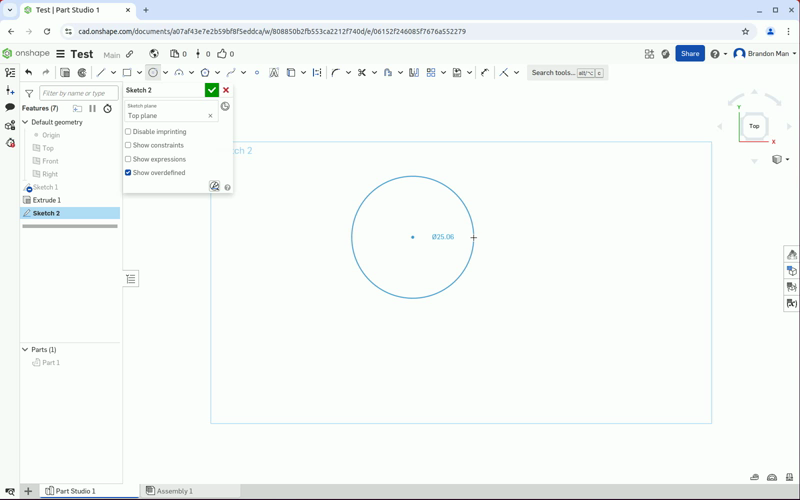
click(473, 237)
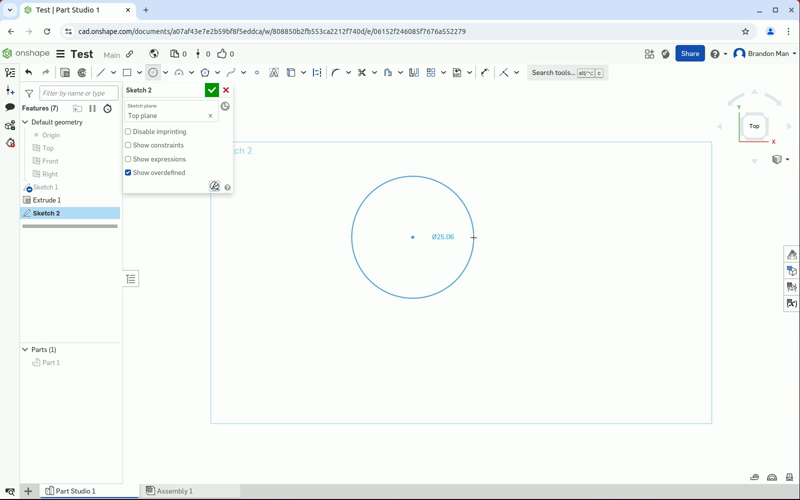
key(esc)
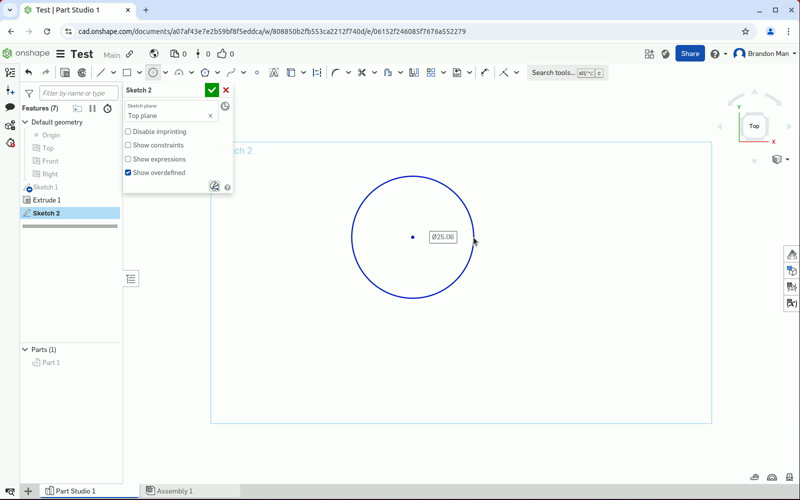
mouse_move(411, 196)
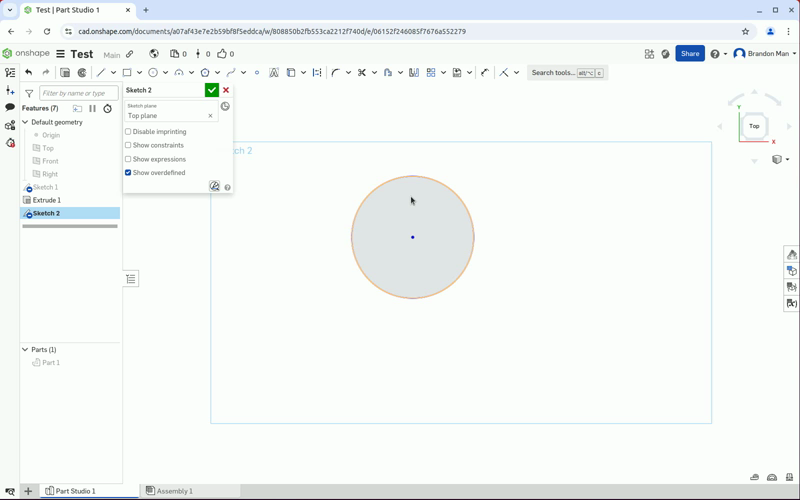
click(411, 196)
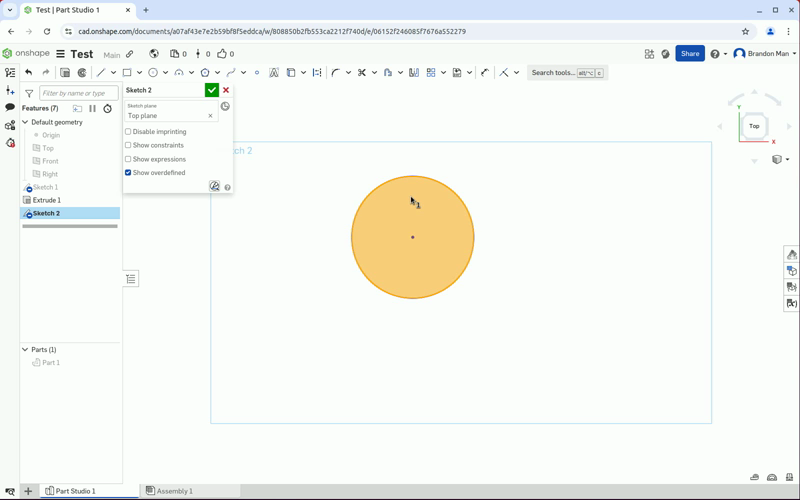
mouse_move(73, 352)
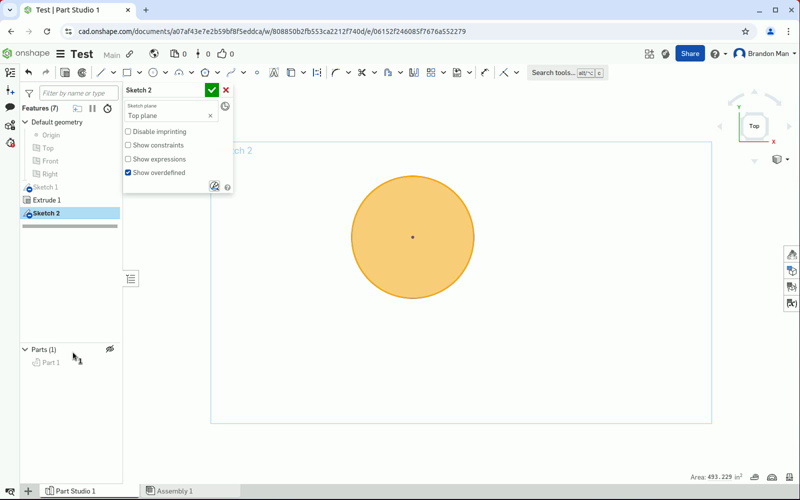
key(shift+y)
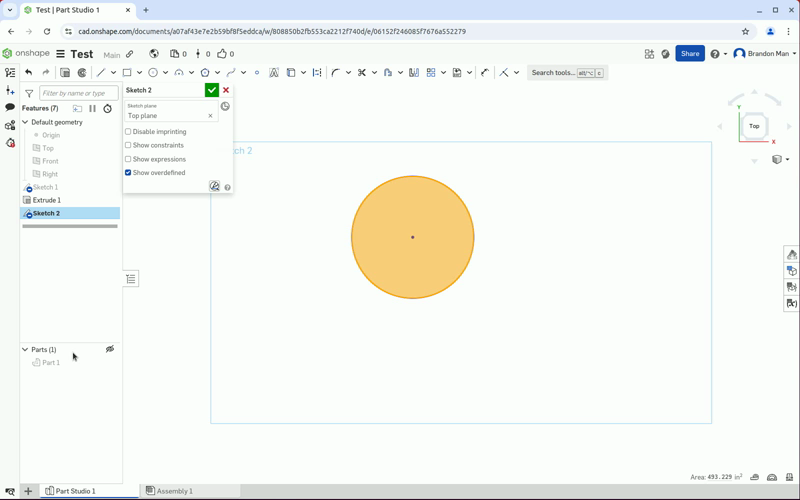
key(shift+e)
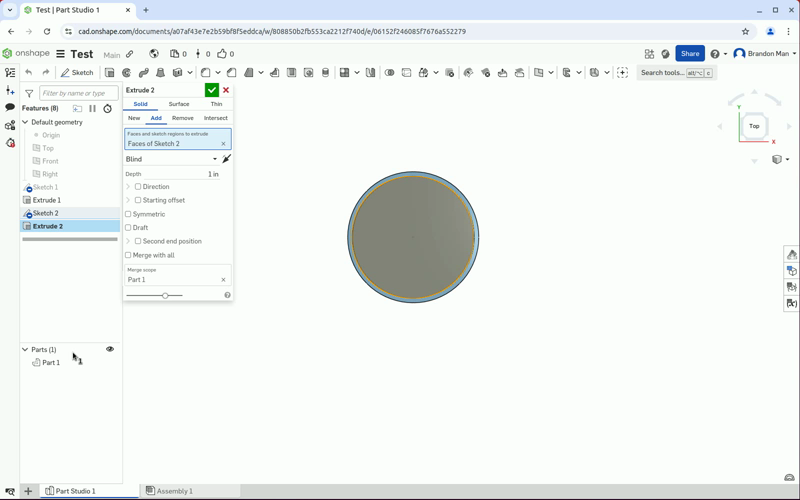
mouse_move(143, 106)
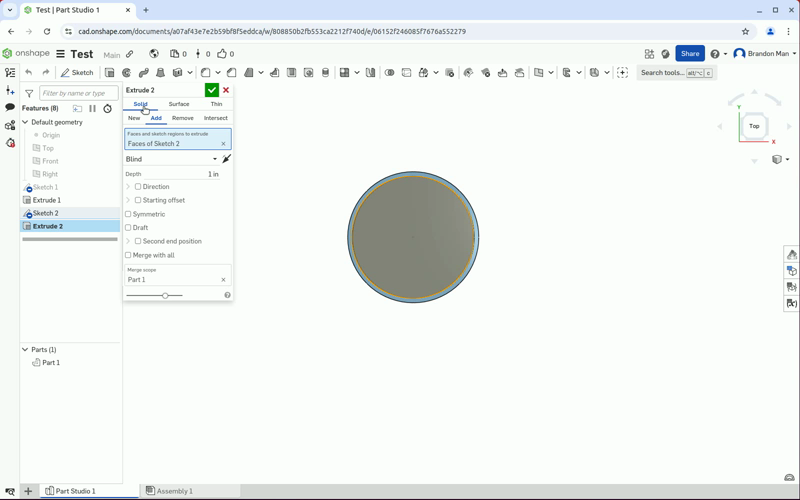
click(143, 106)
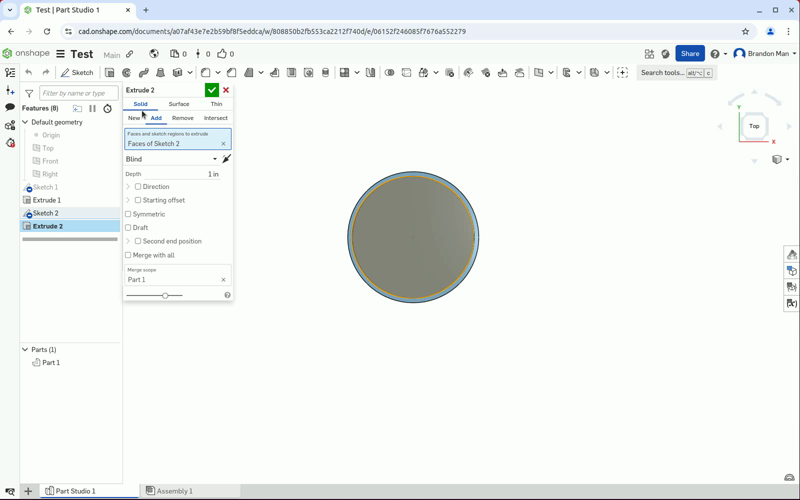
mouse_move(137, 120)
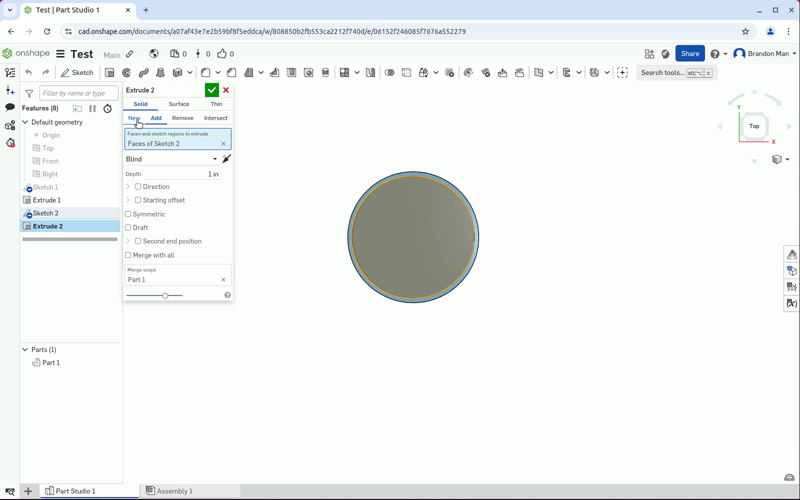
click(137, 120)
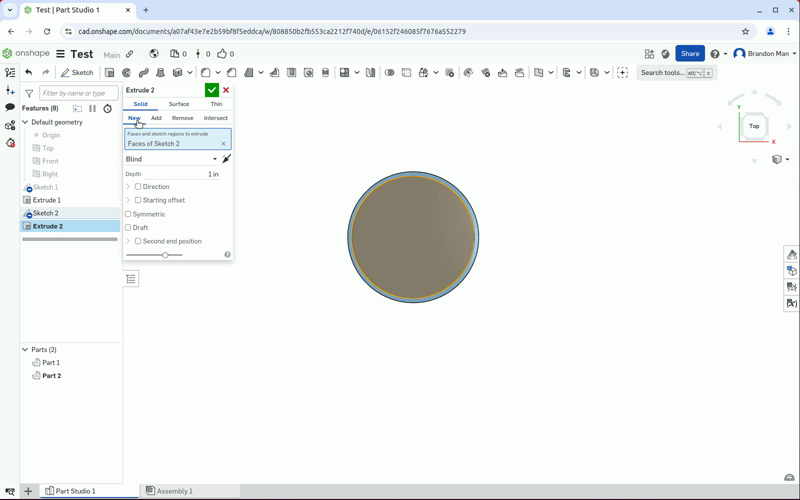
key(tab, 4)
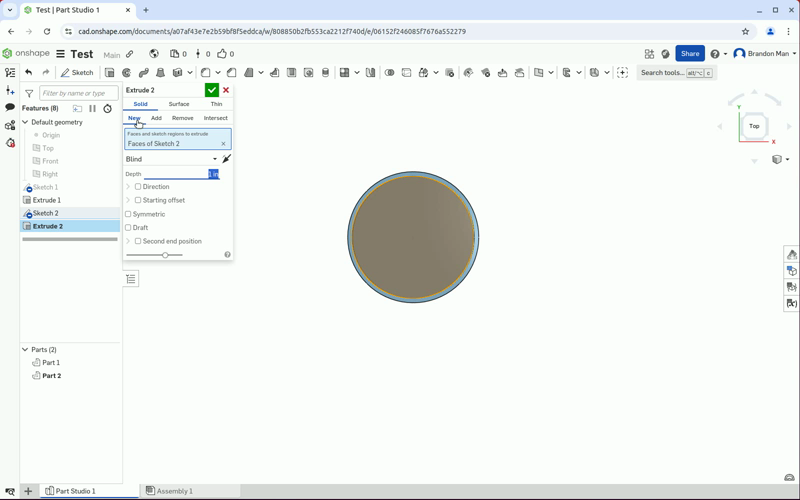
text(1.685)
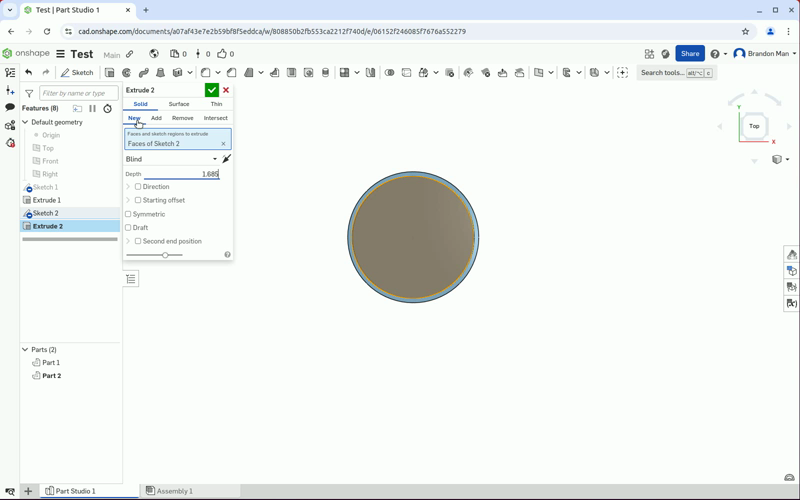
key(enter)
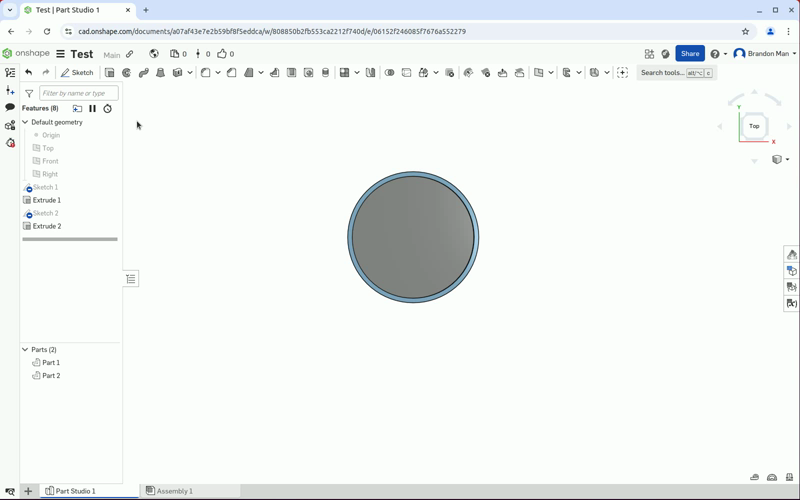
key(shift+h)
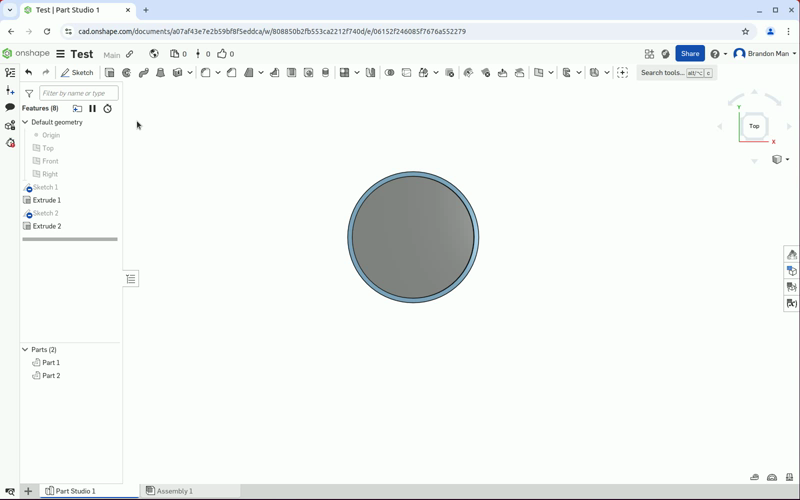
key(shift+h)
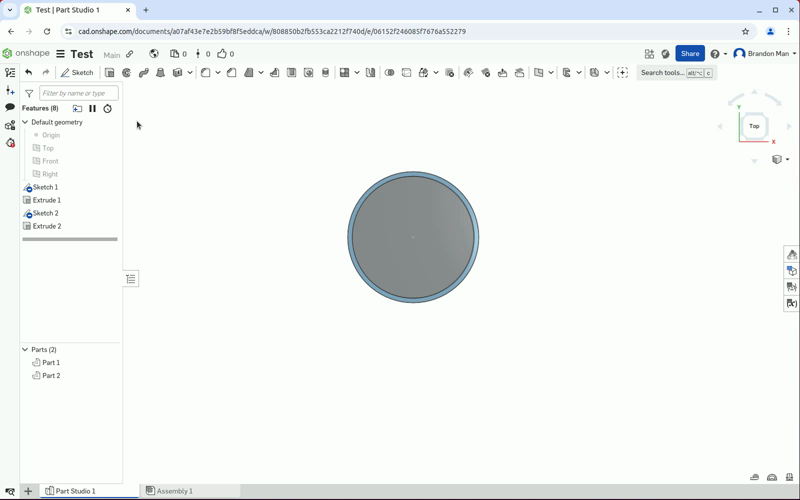
key(shift+7)
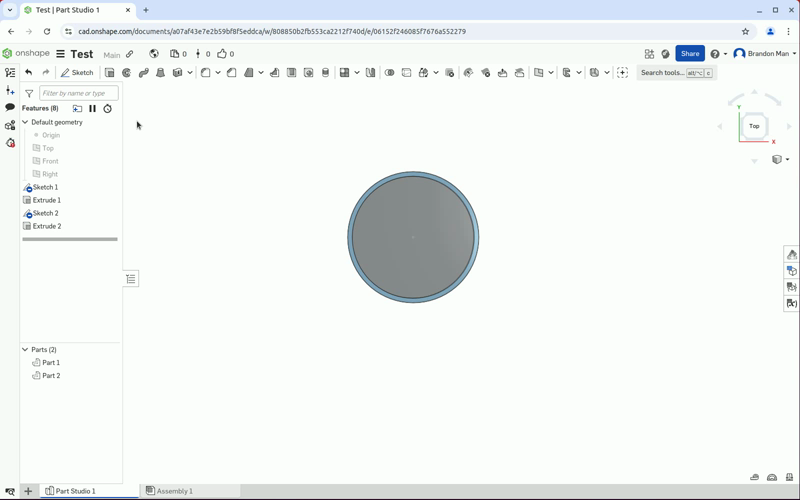
key(up, 3)
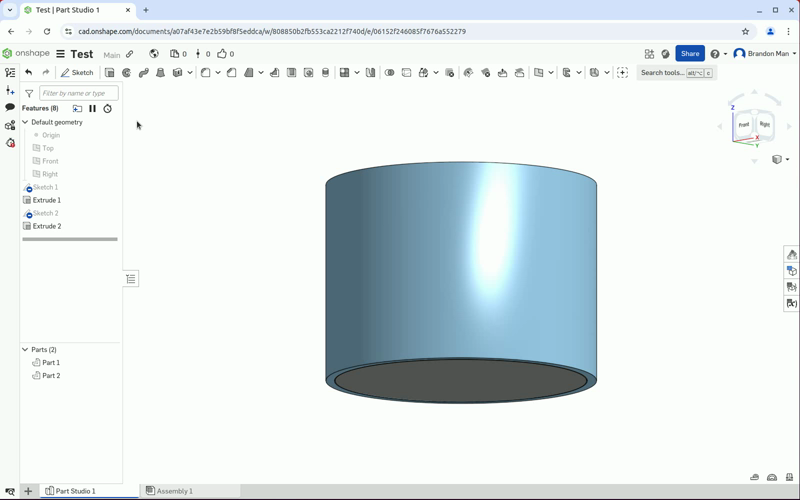
key(left, 3)
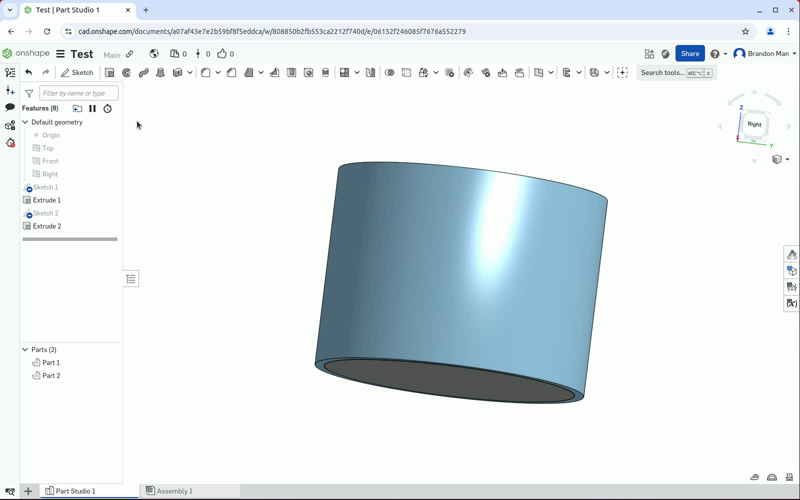
key(right, 3)
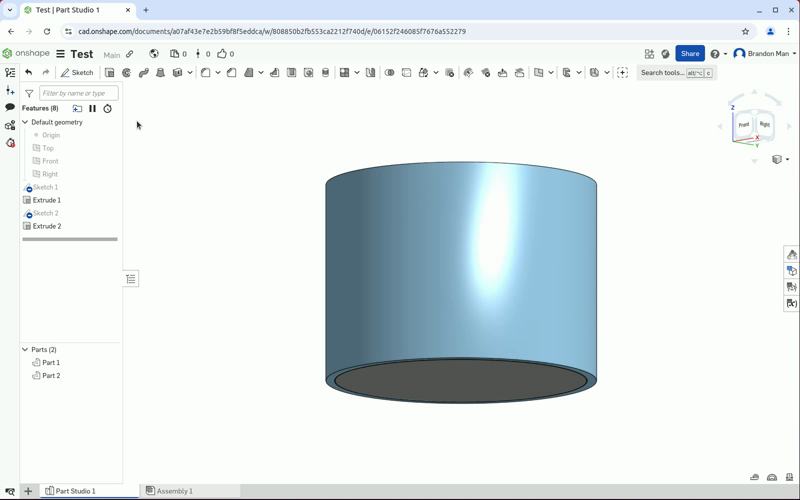
key(down, 3)
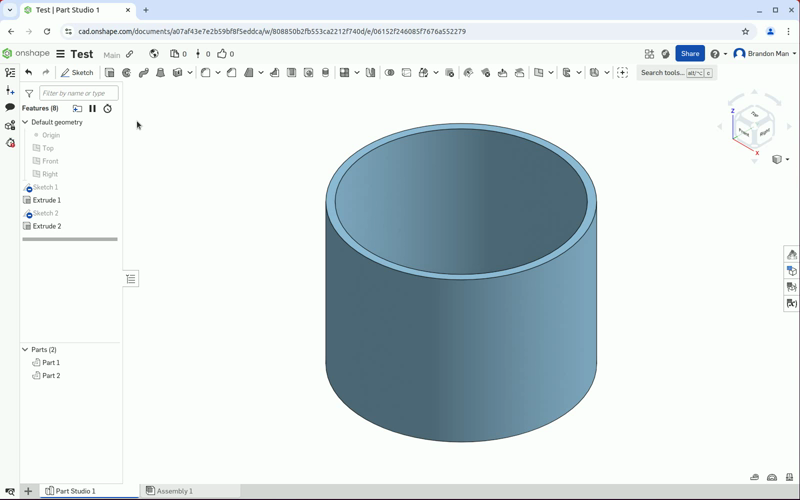
mouse_move(73, 189)
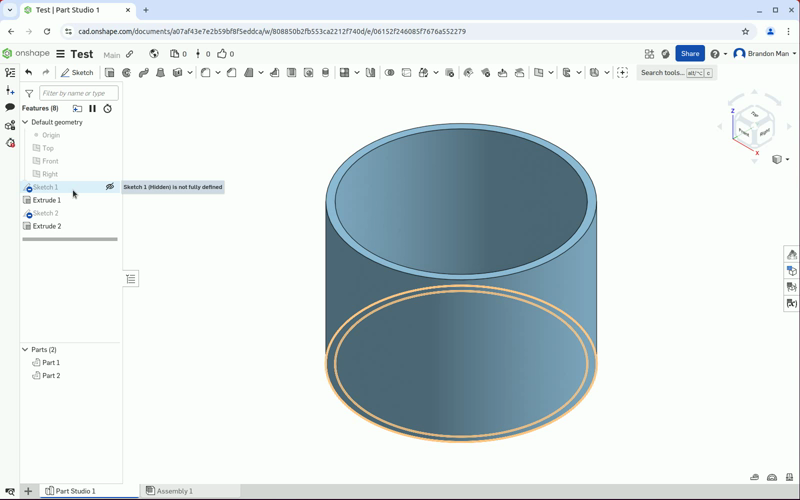
click(73, 189)